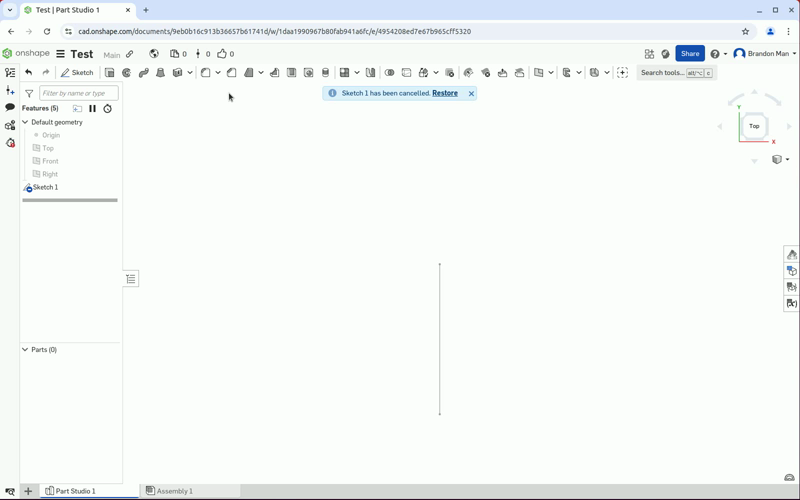
key(shift+h)
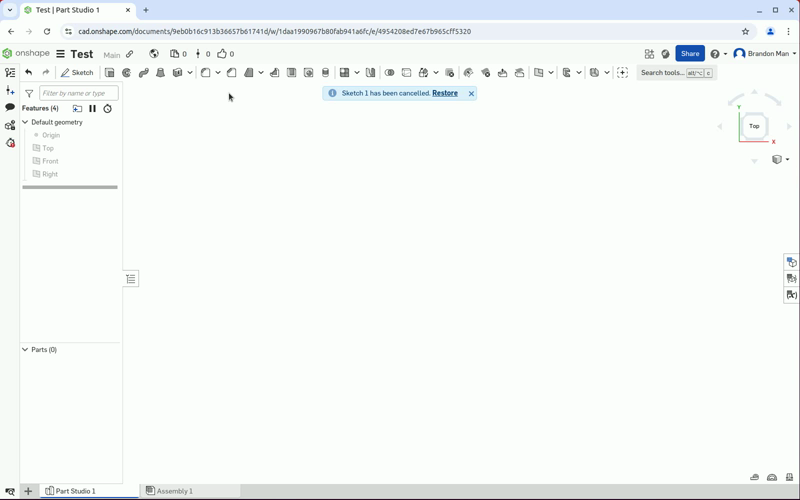
mouse_move(73, 352)
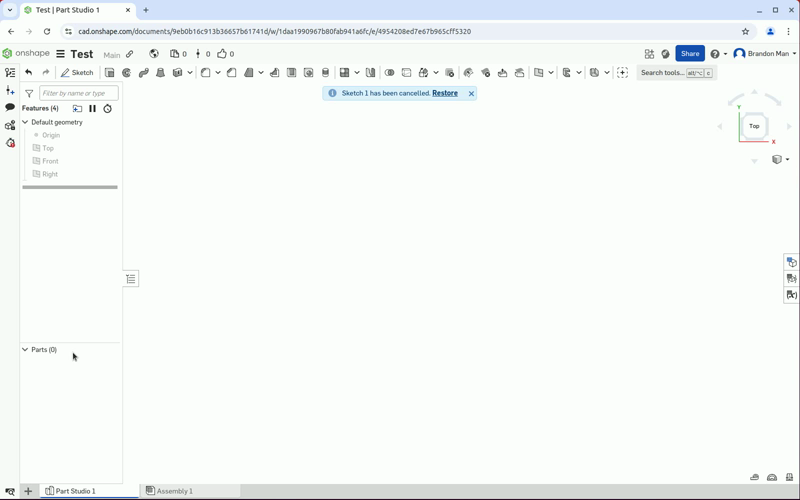
key(y)
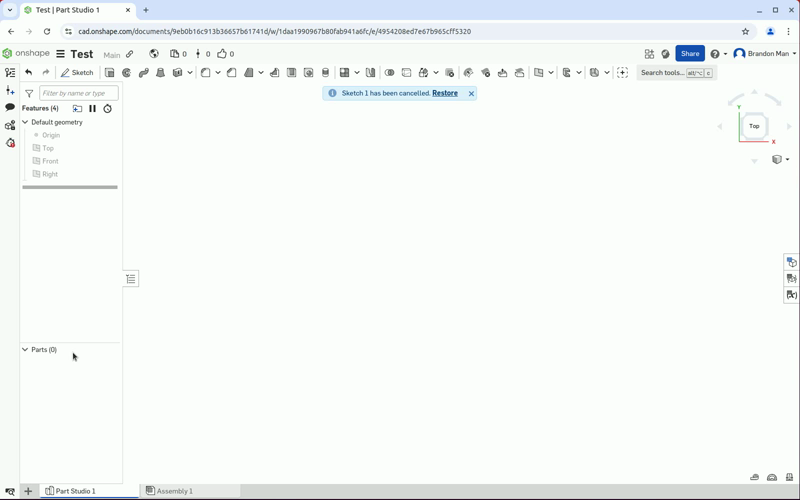
key(shift+p)
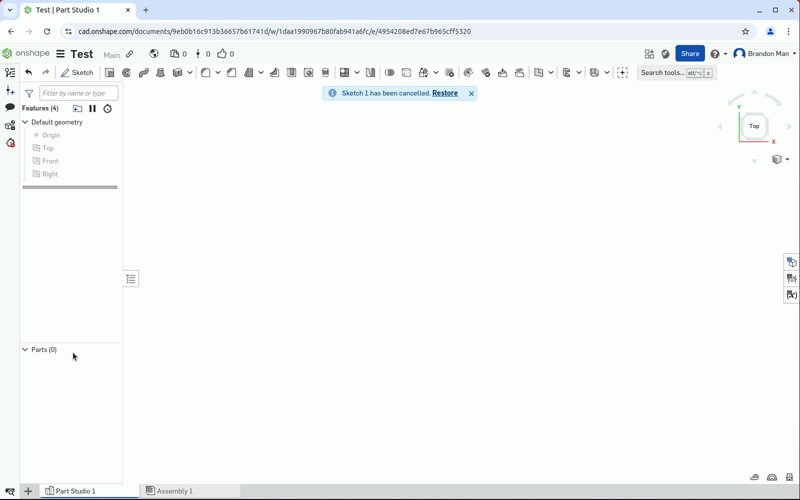
key(space)
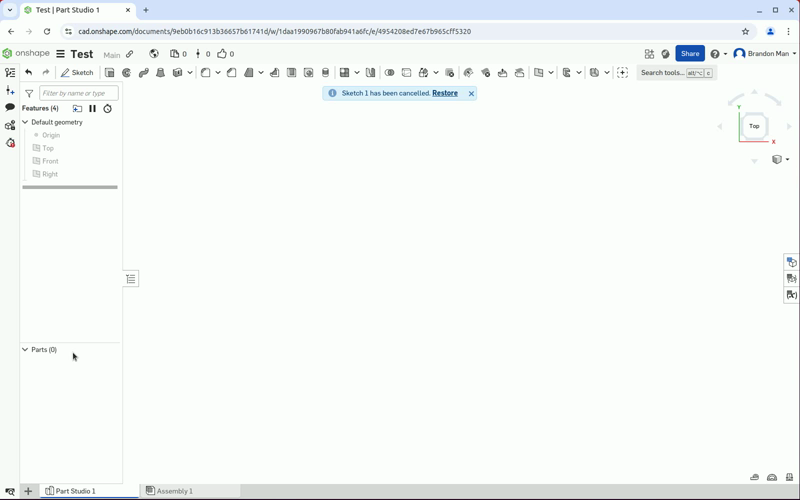
key_down(shift)
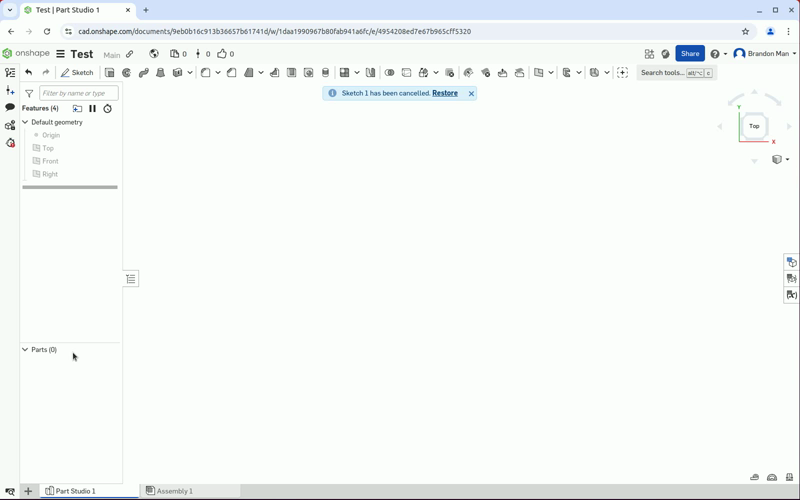
key(up)
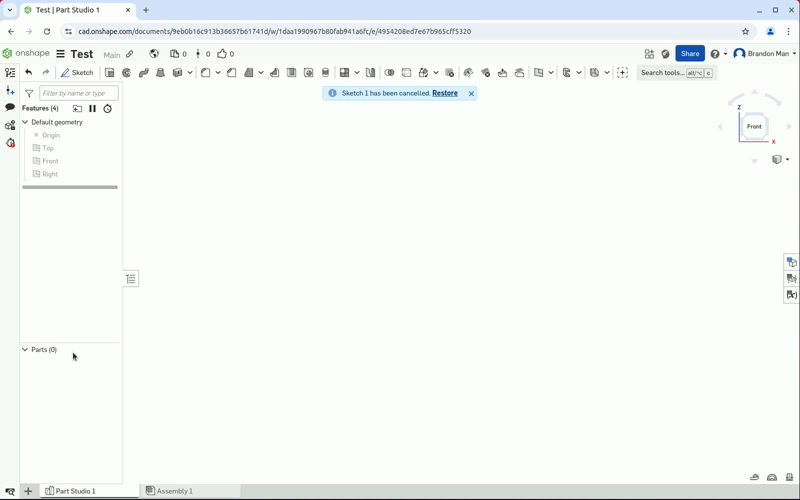
key_up(shift)
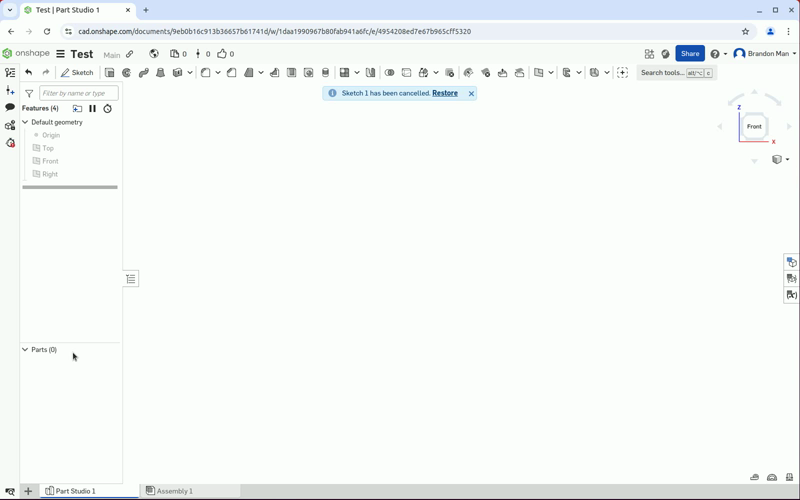
mouse_move(73, 352)
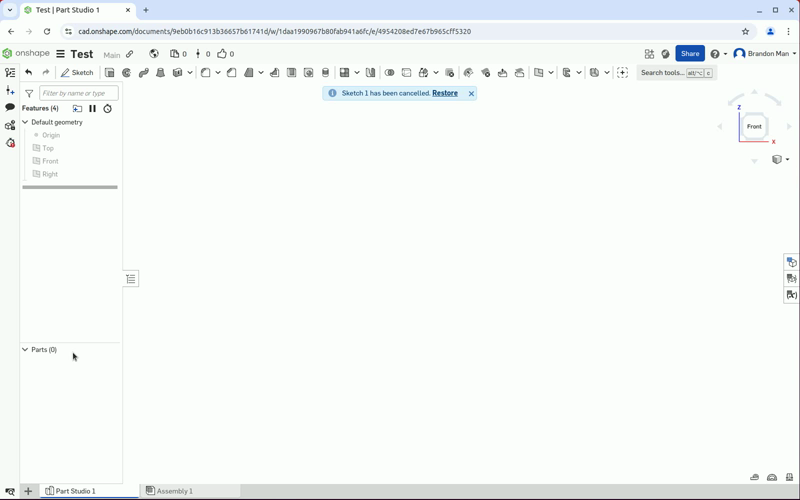
key(shift+y)
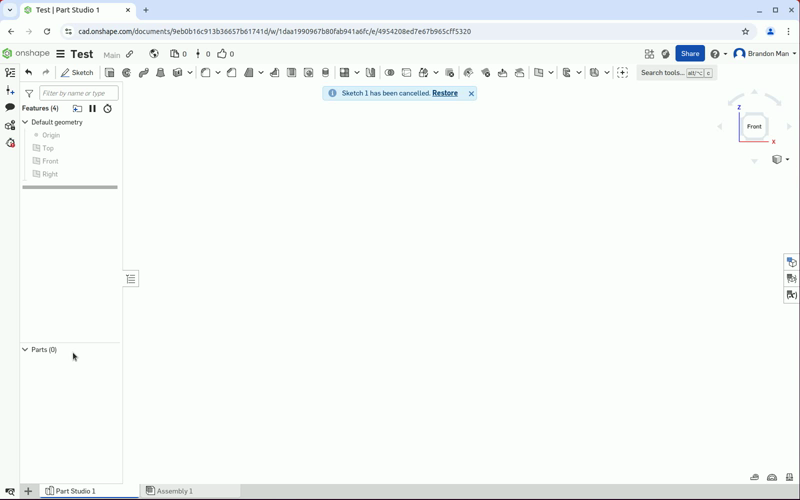
key(shift+s)
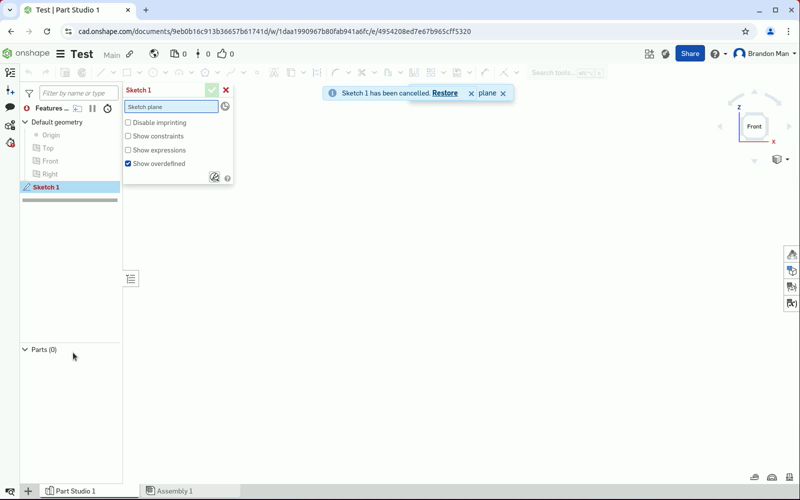
mouse_move(73, 163)
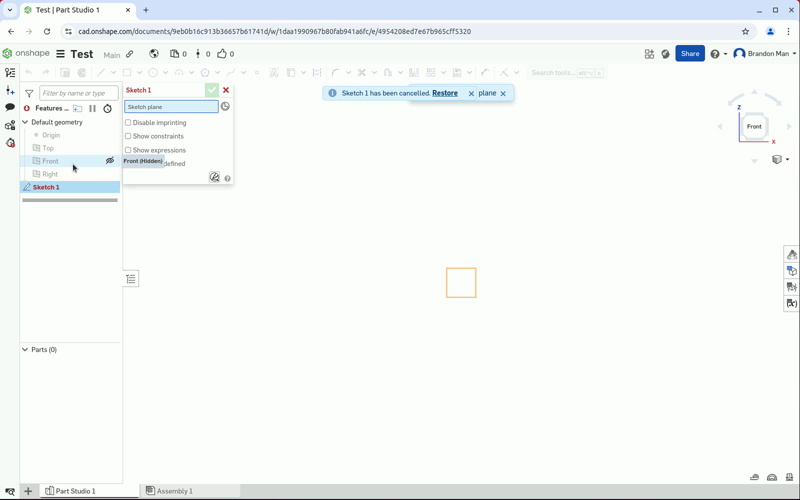
click(73, 163)
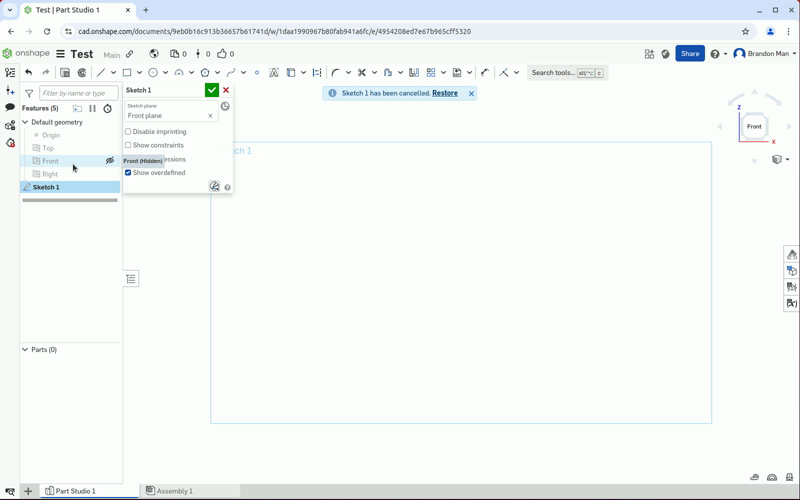
mouse_move(73, 352)
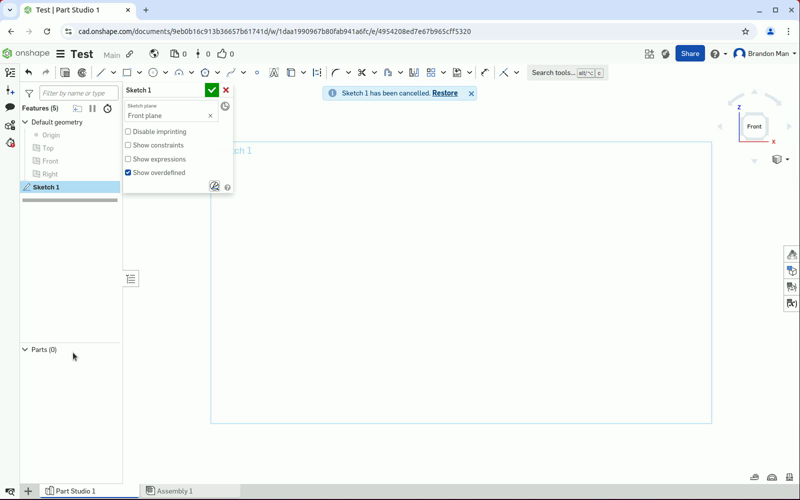
key(y)
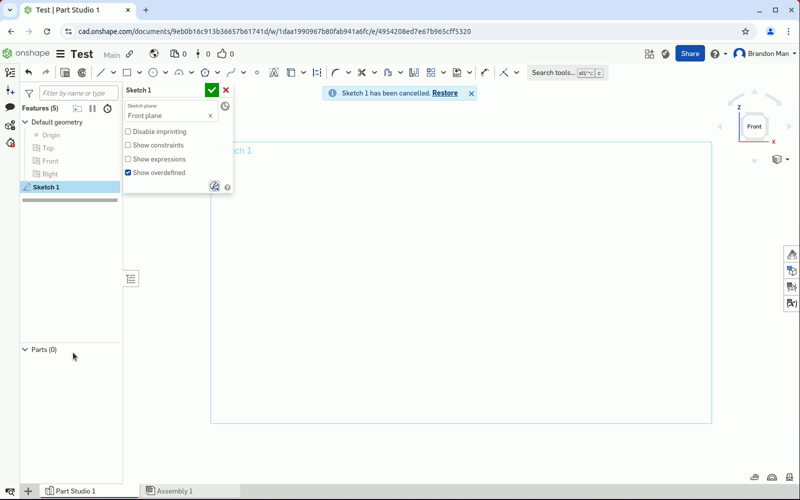
key(c)
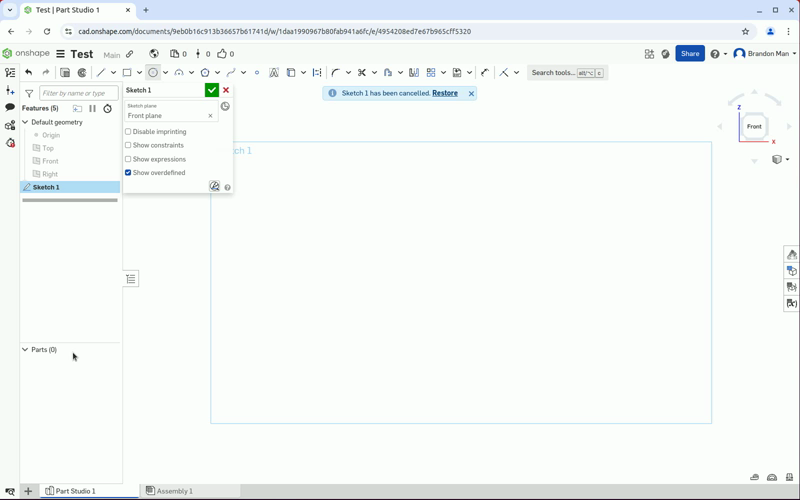
key_down(shift)
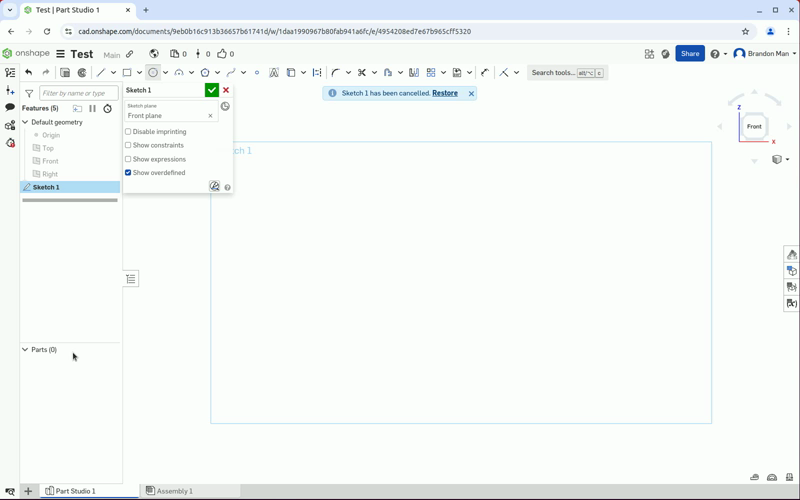
mouse_move(460, 282)
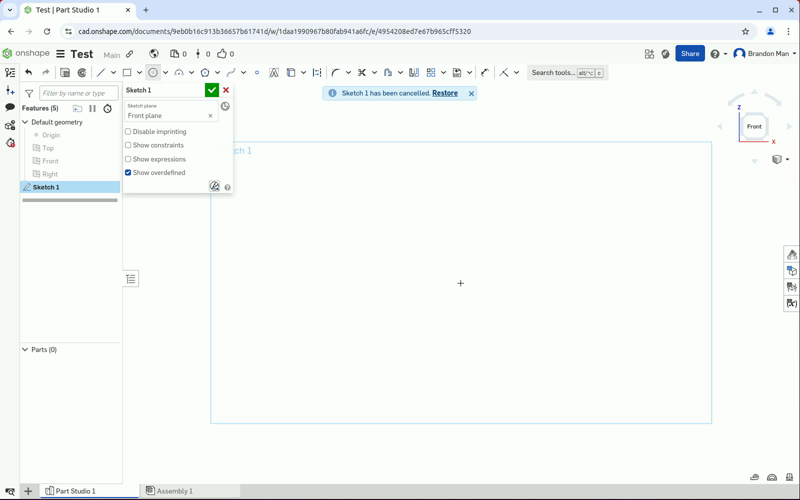
click(460, 282)
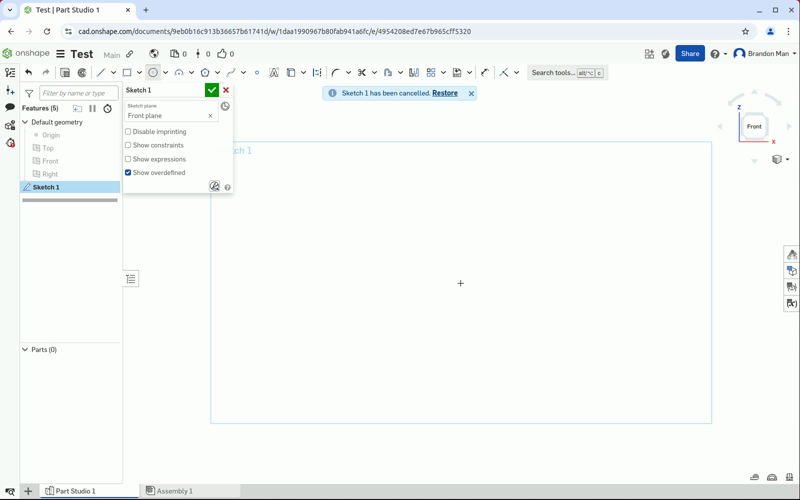
key_up(shift)
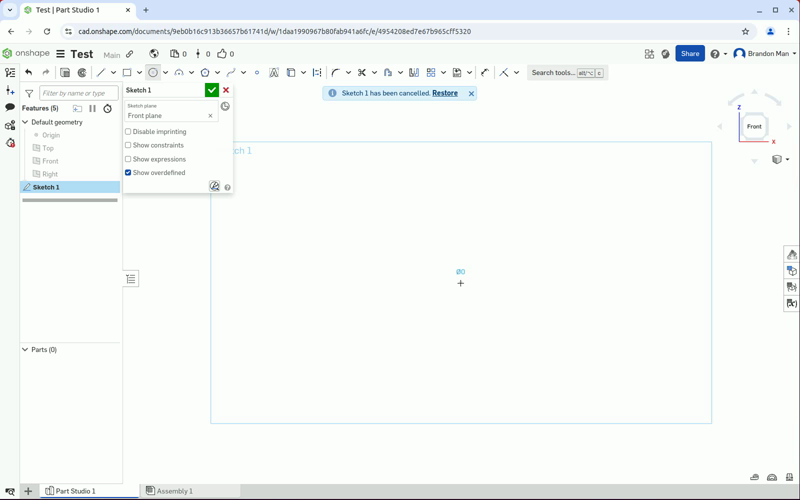
mouse_move(470, 282)
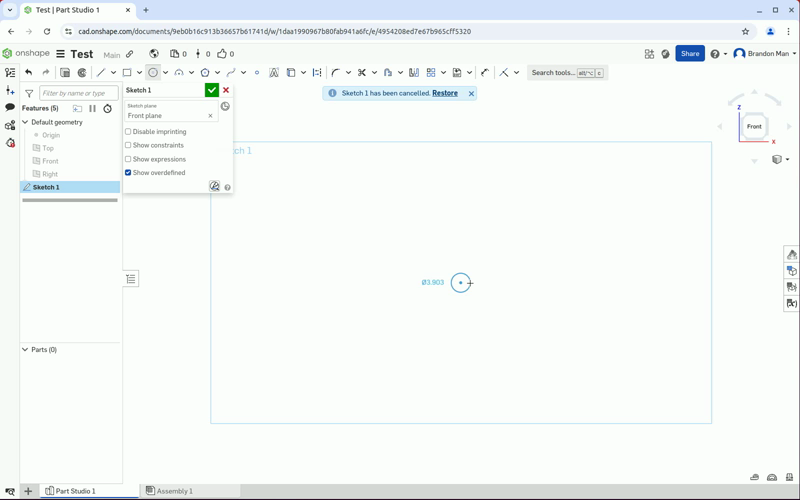
click(470, 282)
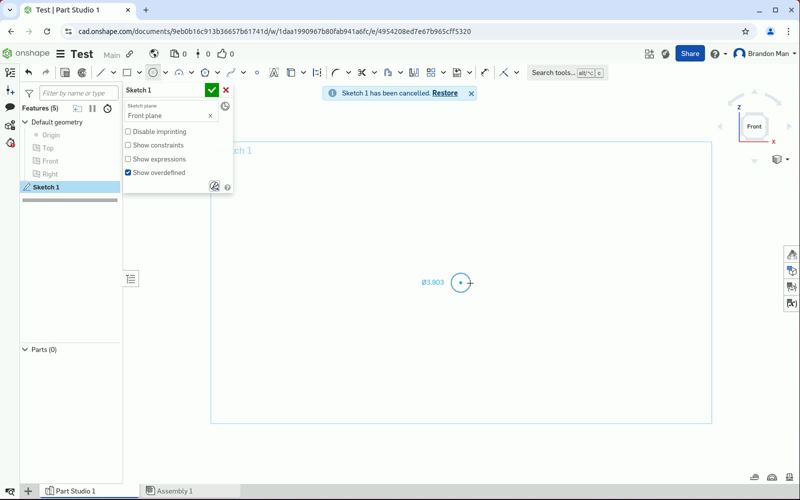
key(esc)
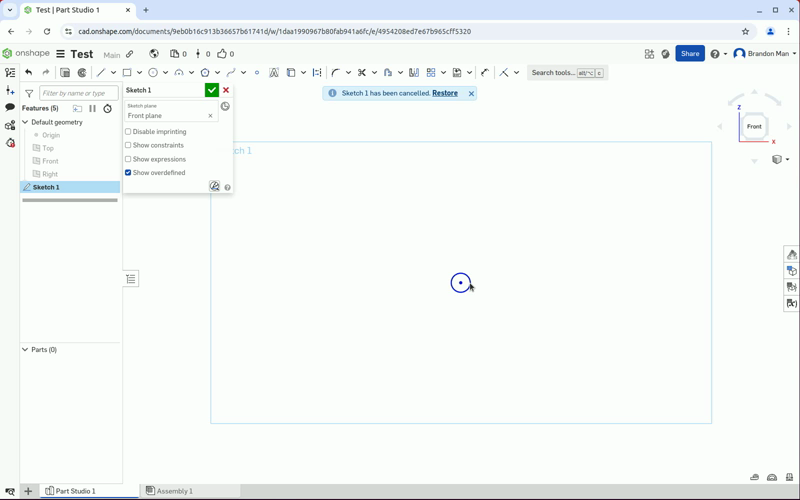
key(c)
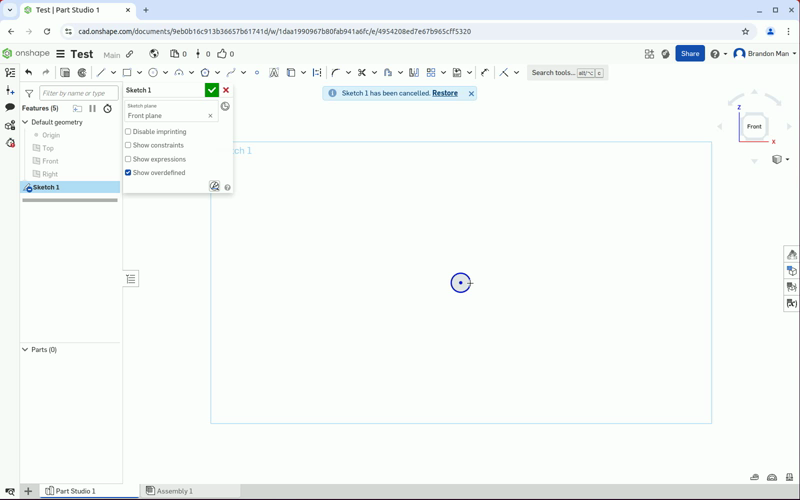
key_down(shift)
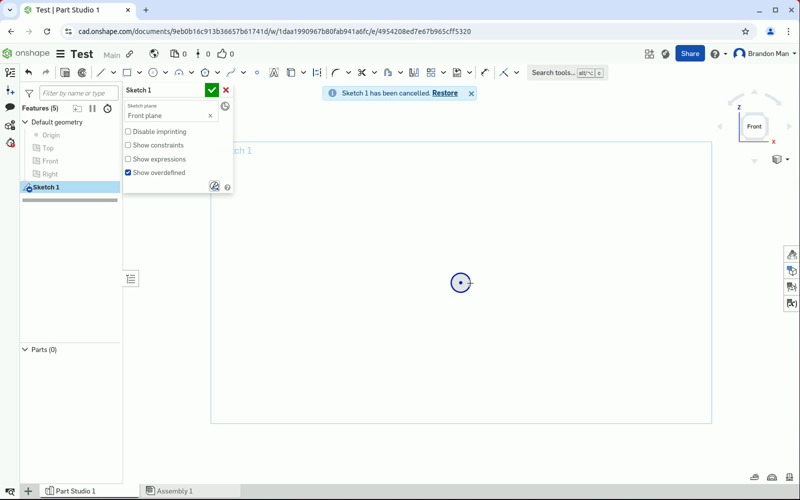
mouse_move(460, 282)
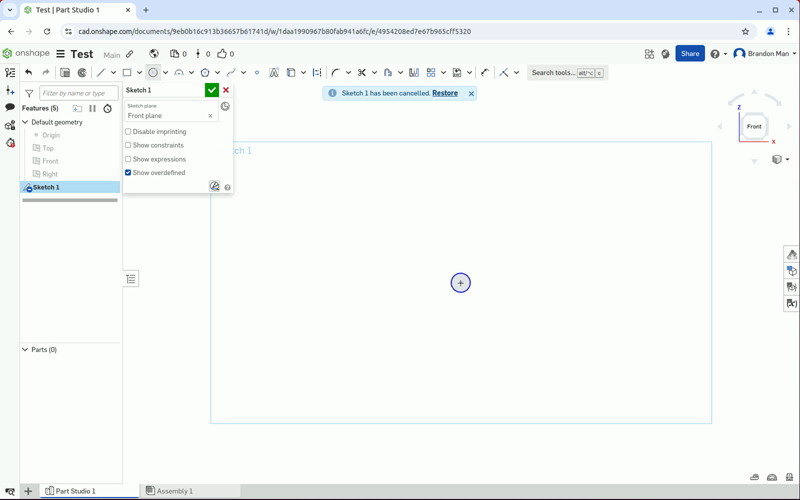
click(460, 282)
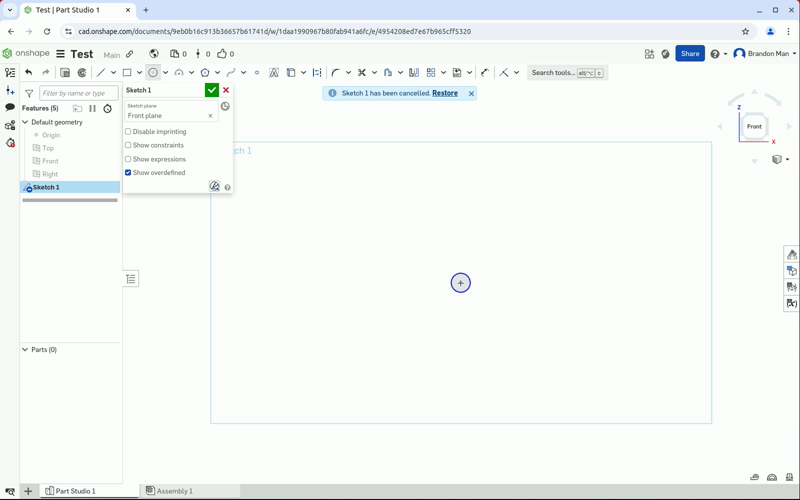
key_up(shift)
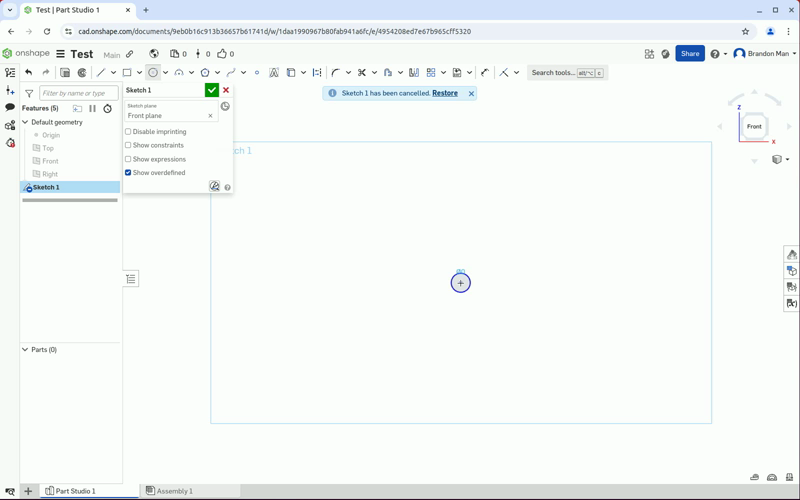
mouse_move(468, 282)
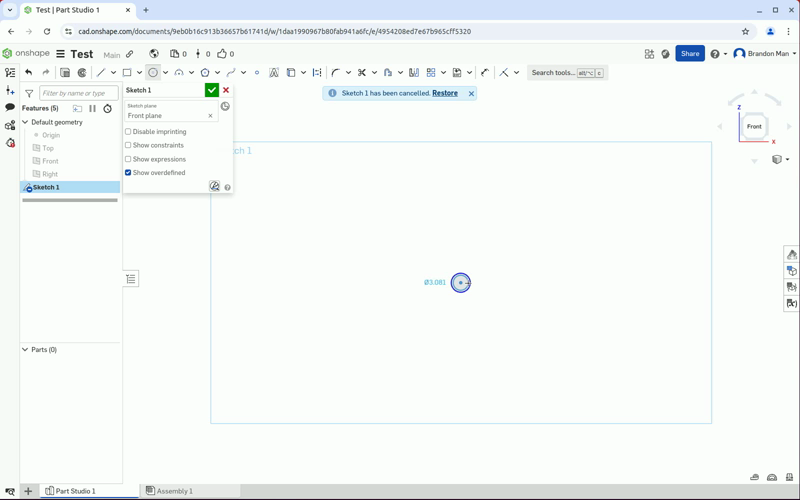
scroll(6)
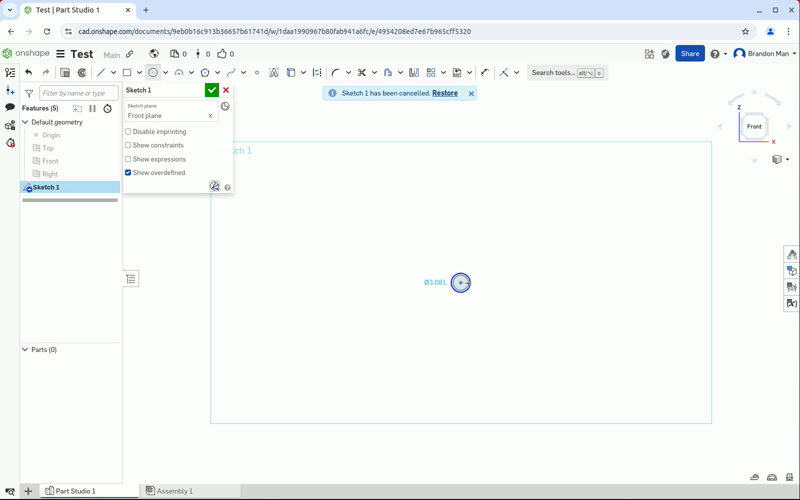
scroll(6)
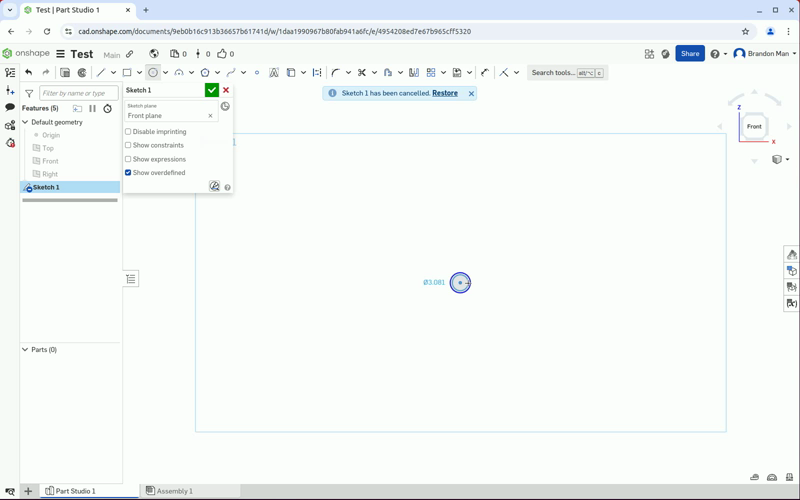
scroll(6)
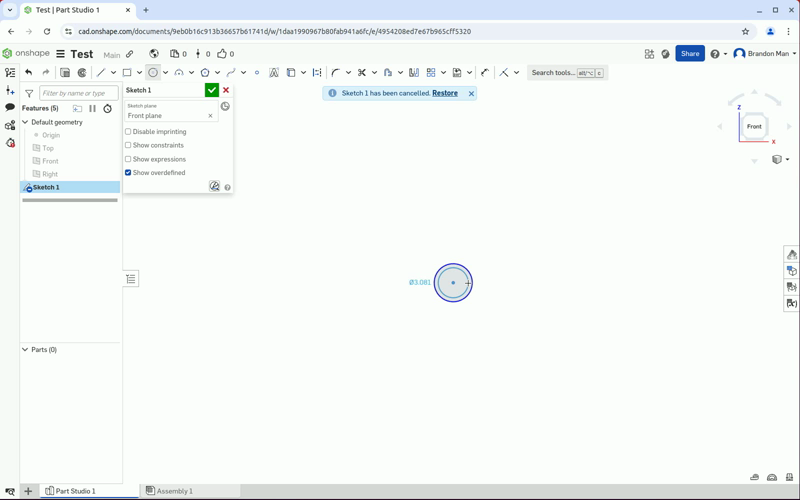
scroll(6)
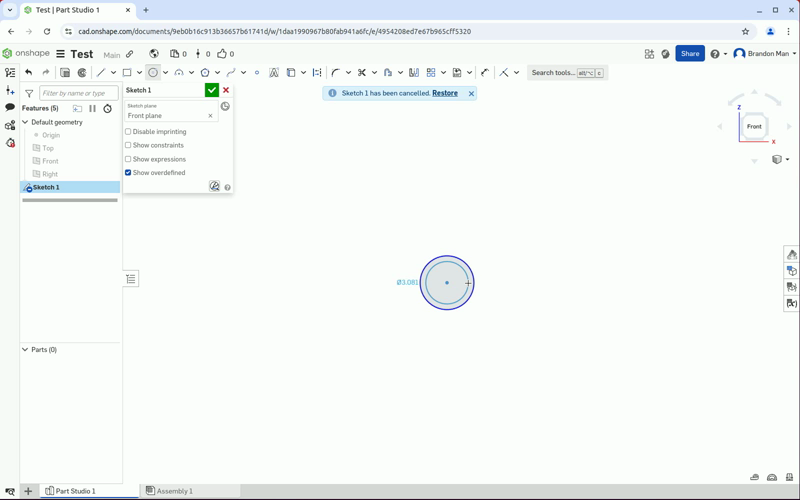
scroll(6)
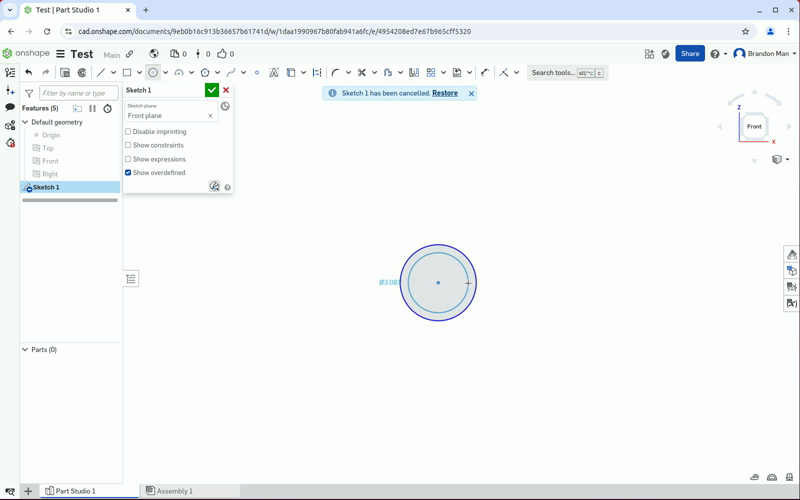
scroll(6)
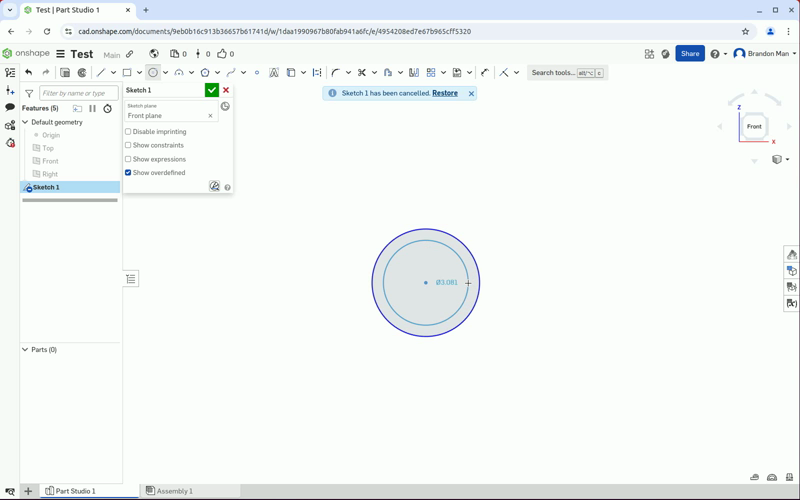
scroll(6)
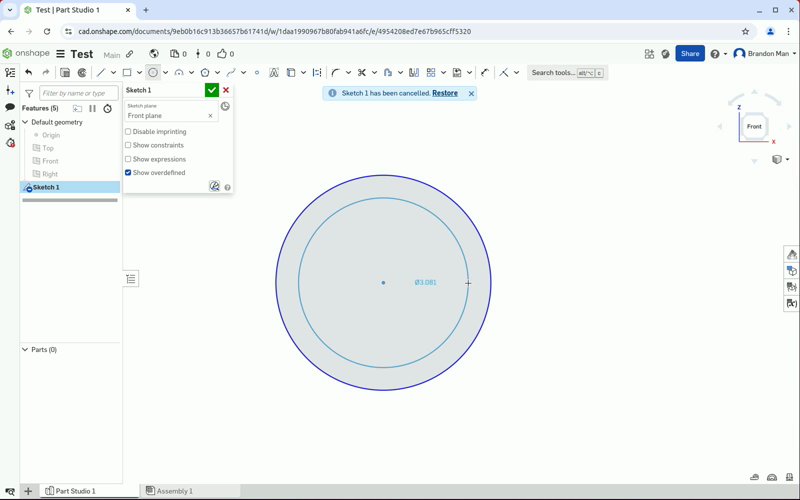
click(468, 282)
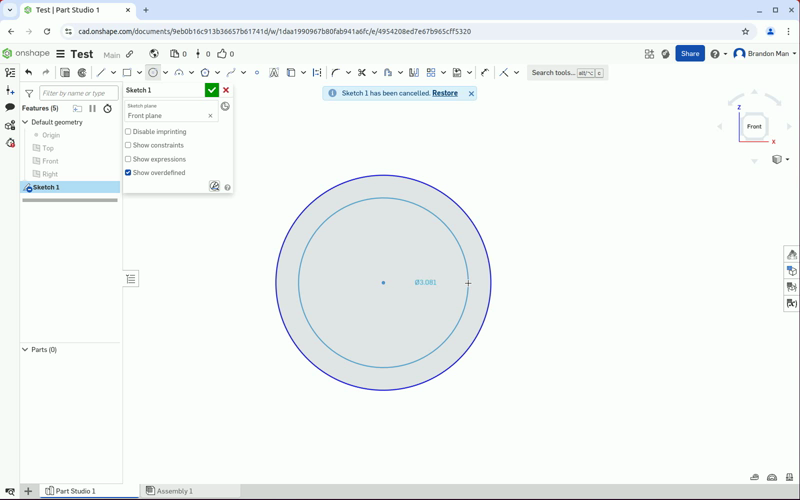
scroll(-6)
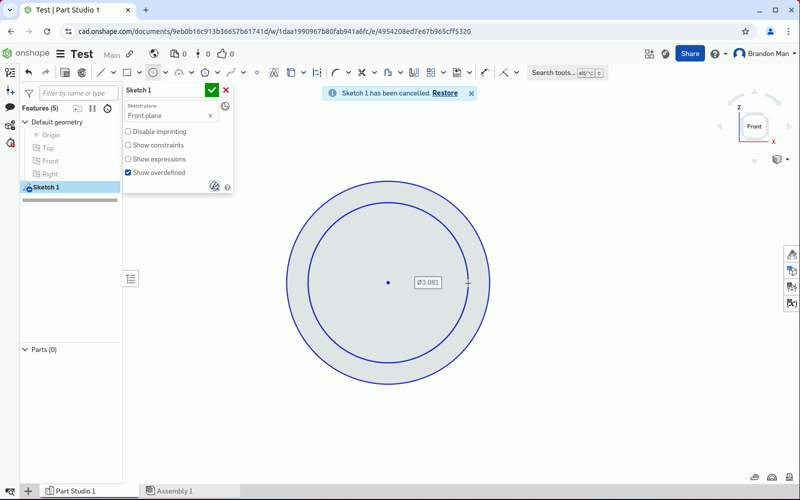
scroll(-6)
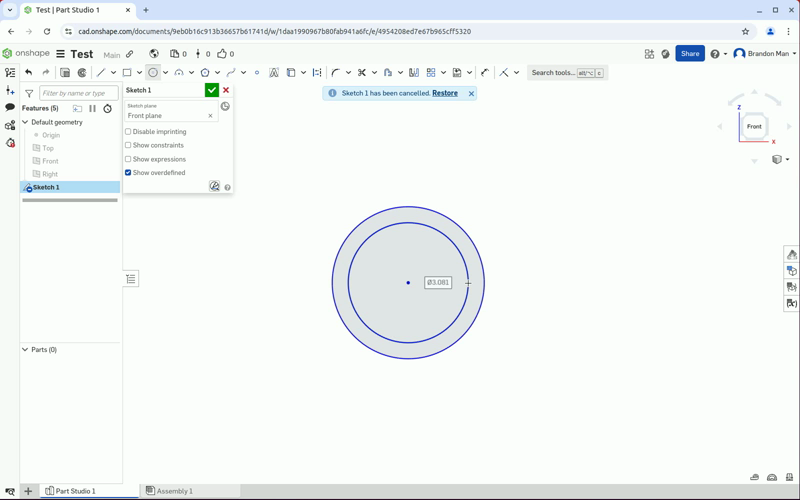
scroll(-6)
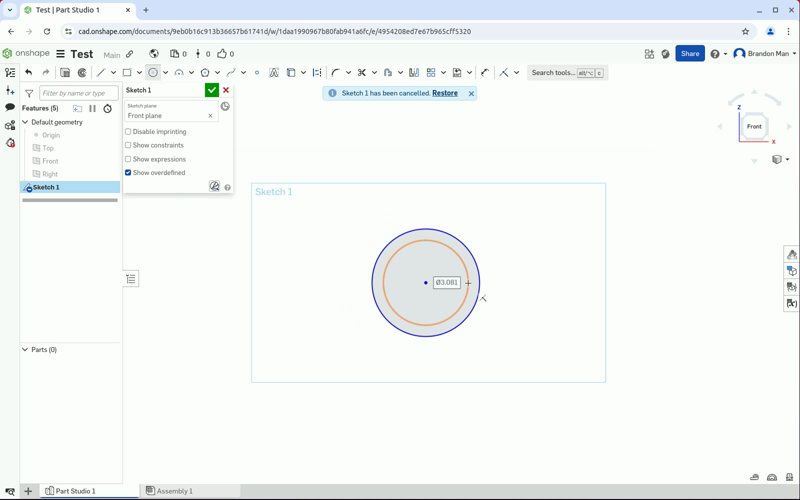
scroll(-6)
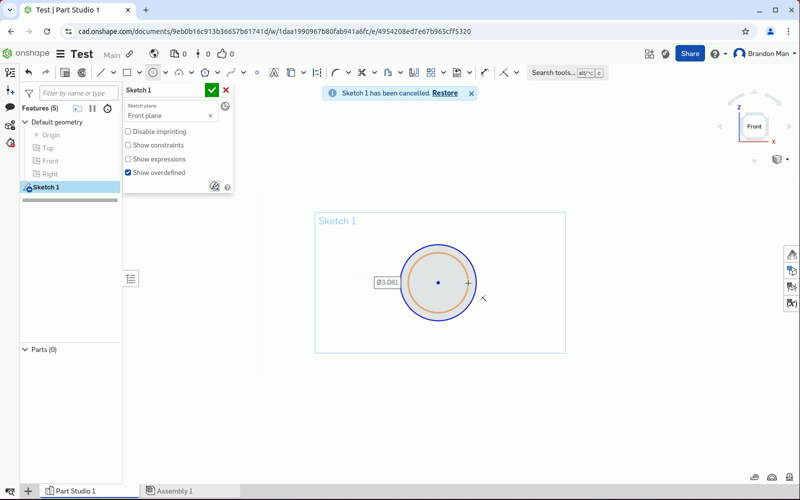
scroll(-6)
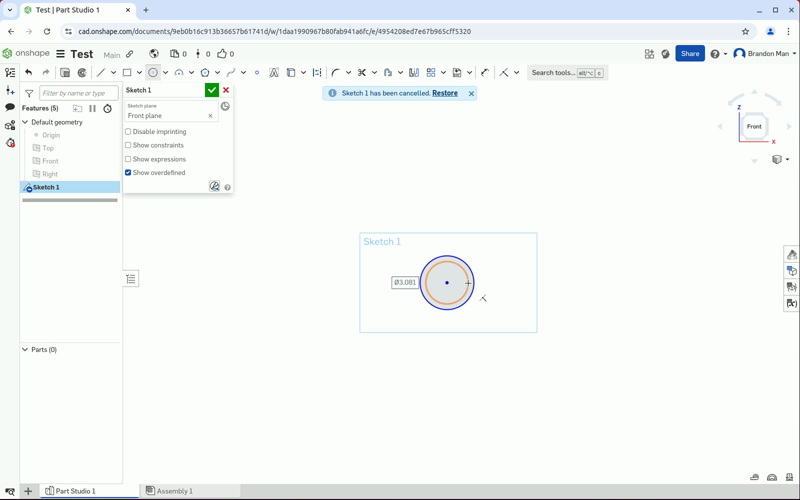
scroll(-6)
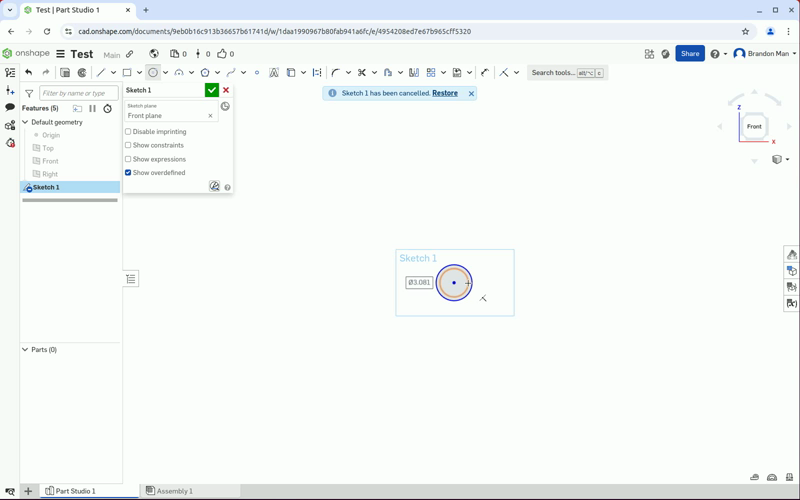
scroll(-6)
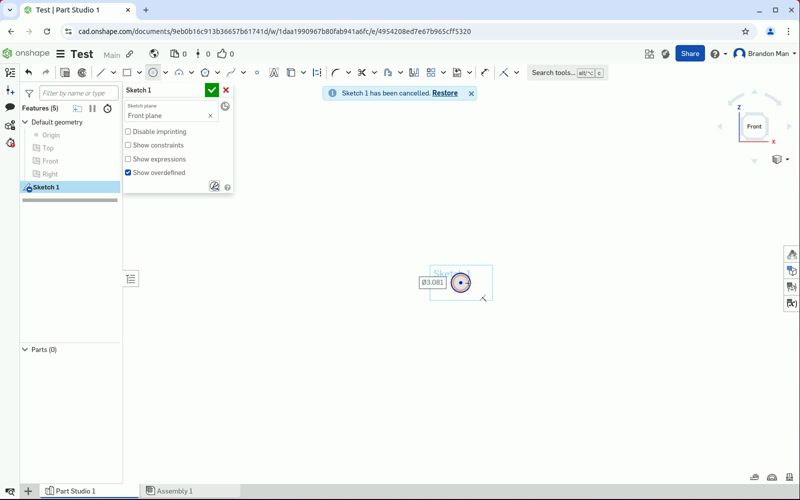
key(esc)
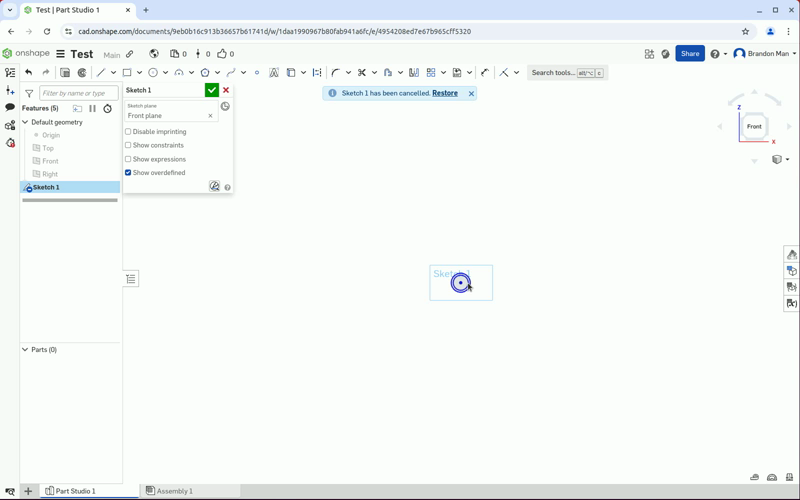
mouse_move(462, 291)
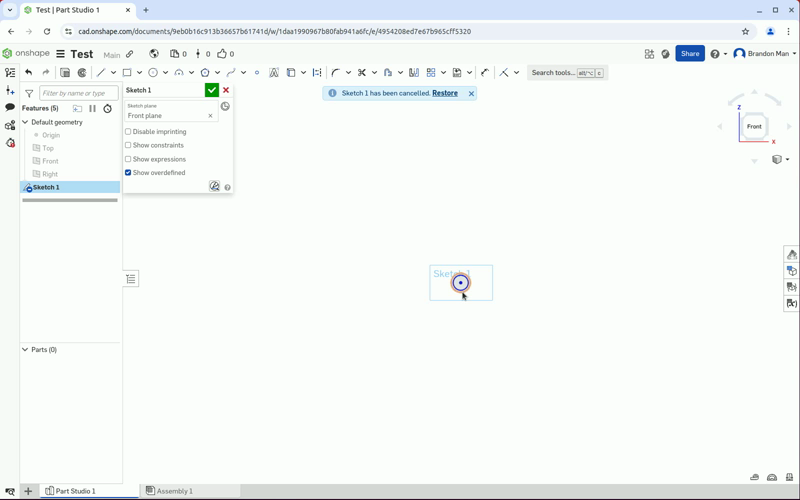
scroll(6)
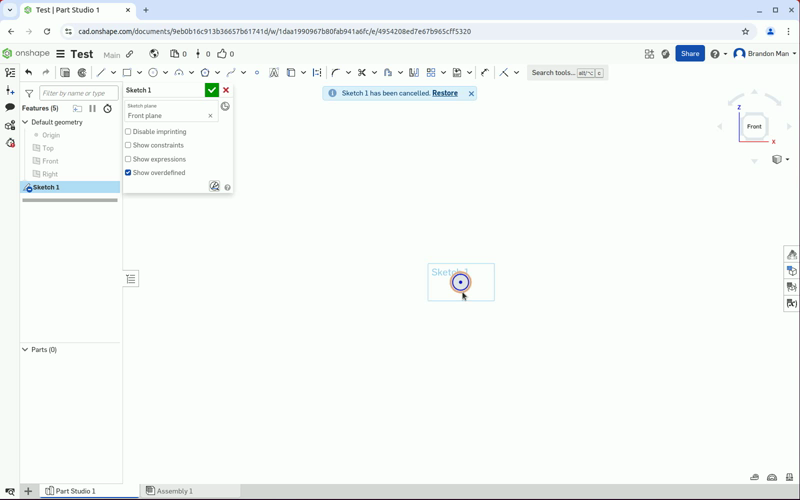
scroll(6)
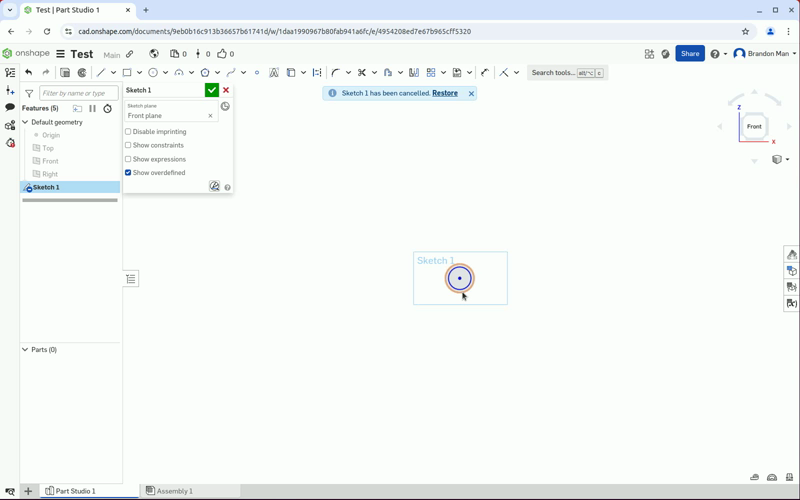
scroll(6)
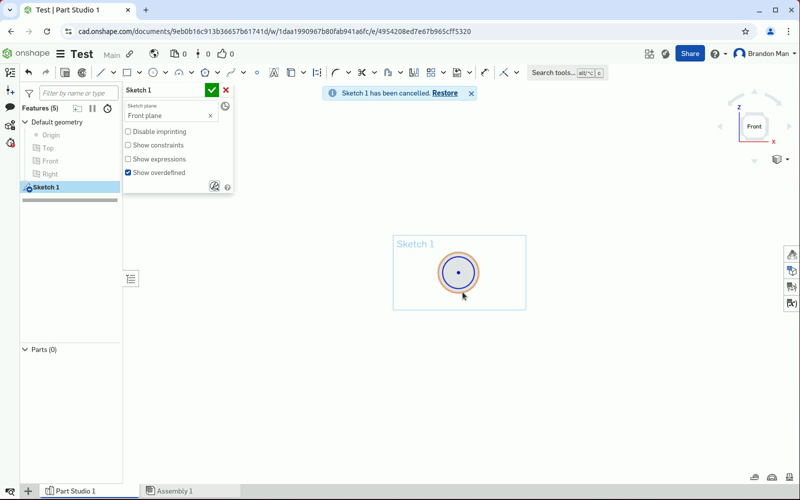
scroll(6)
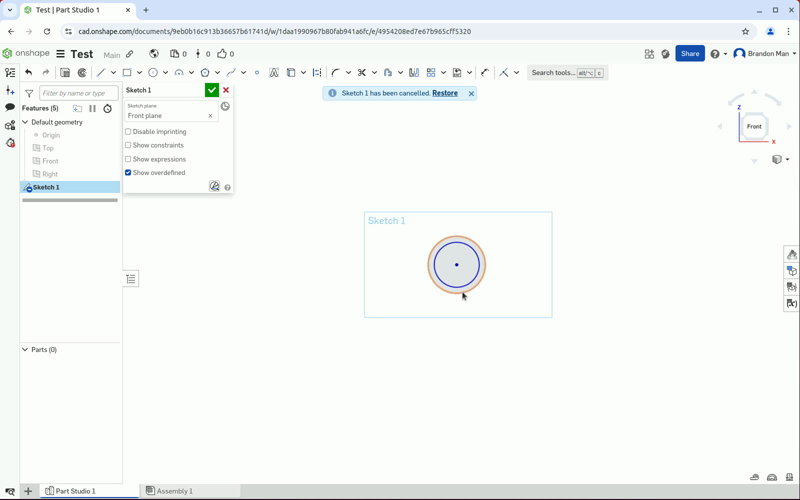
scroll(6)
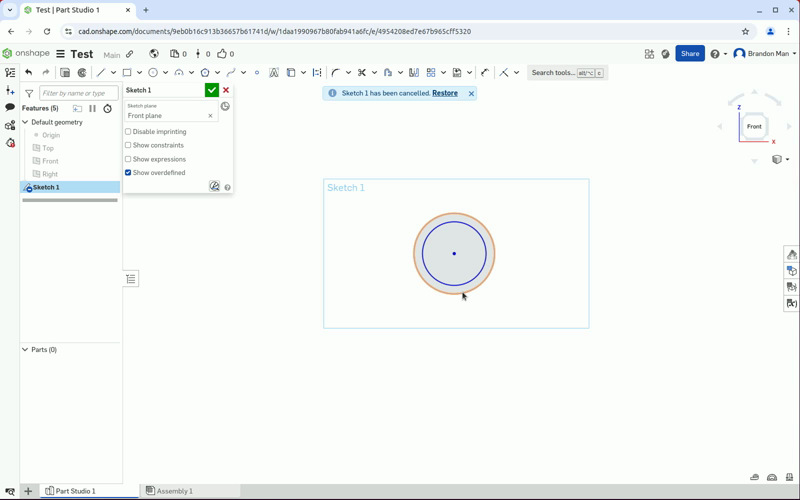
scroll(6)
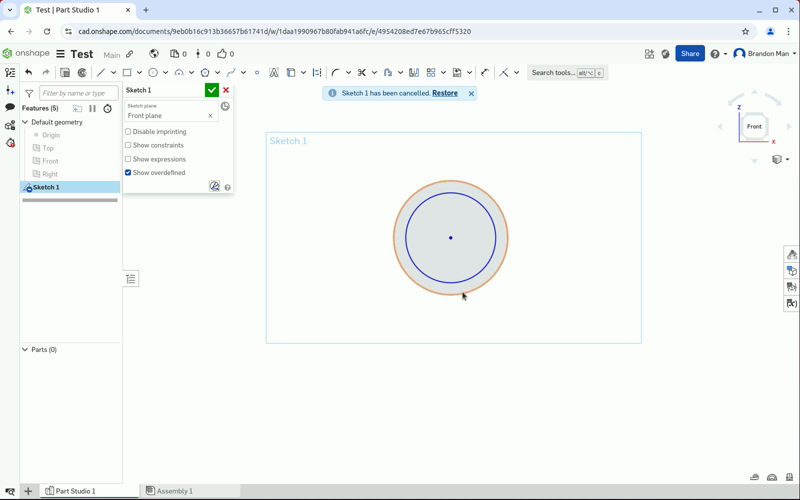
scroll(6)
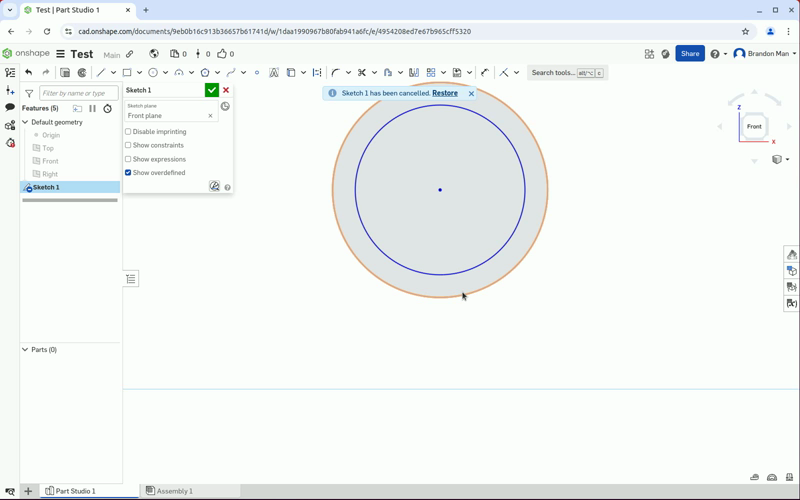
click(462, 291)
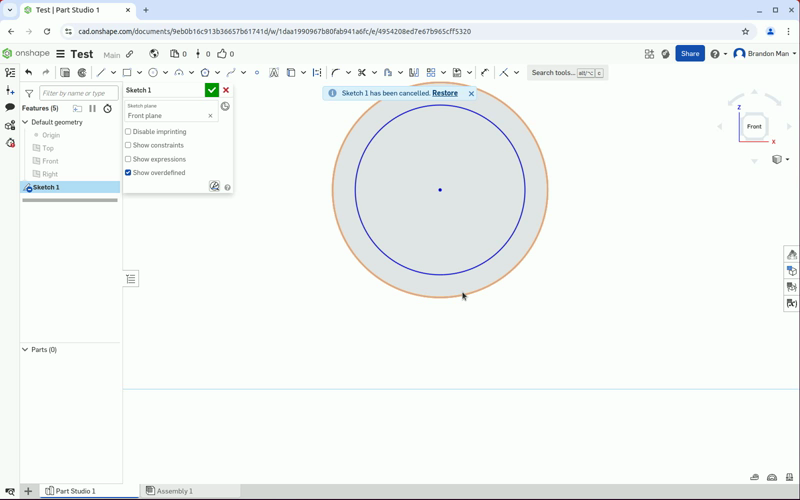
scroll(-6)
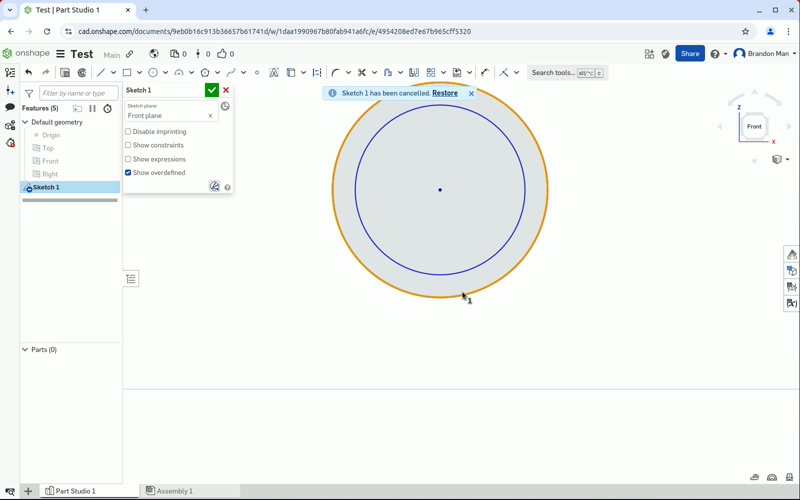
scroll(-6)
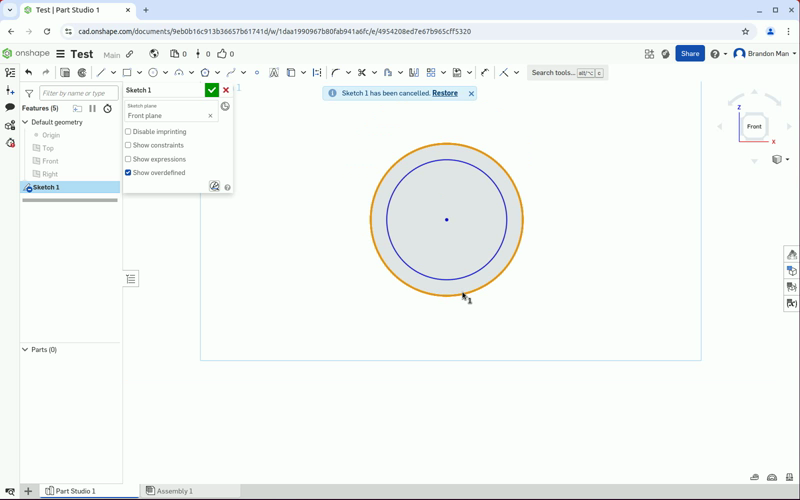
scroll(-6)
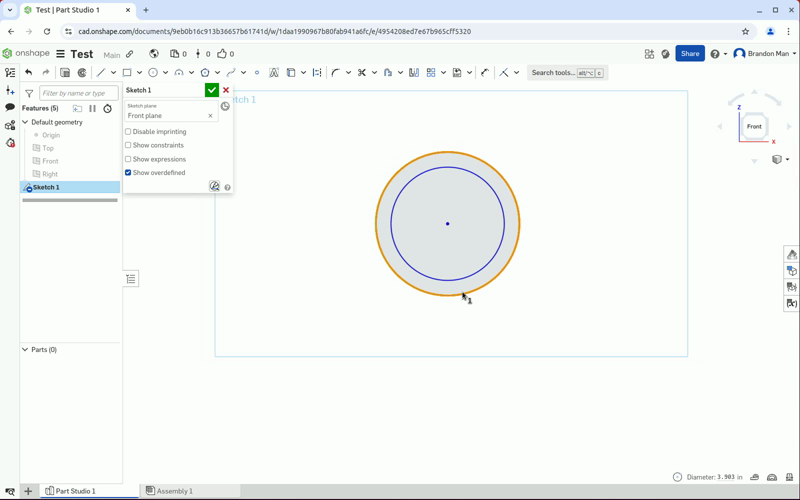
scroll(-6)
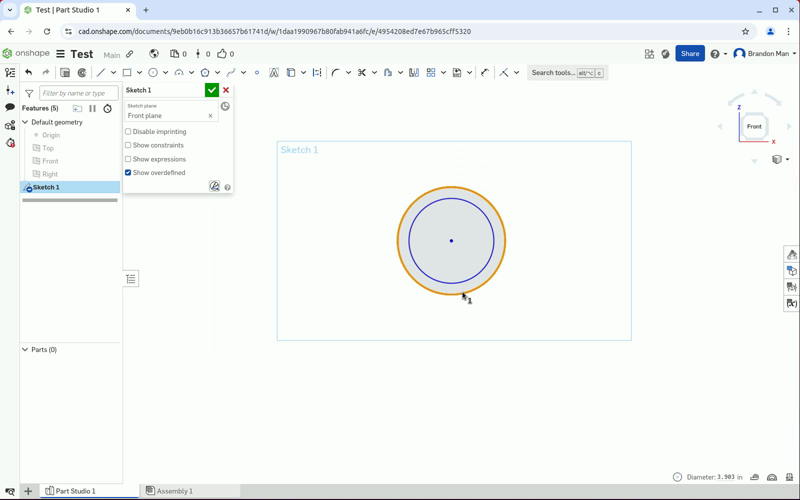
scroll(-6)
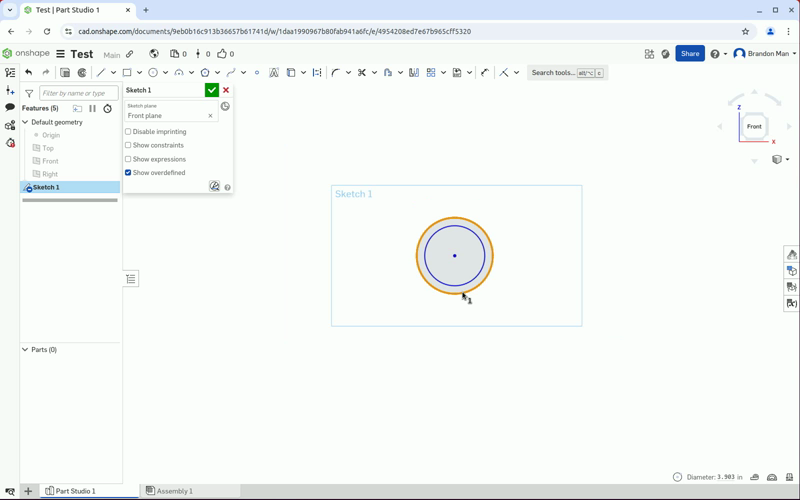
scroll(-6)
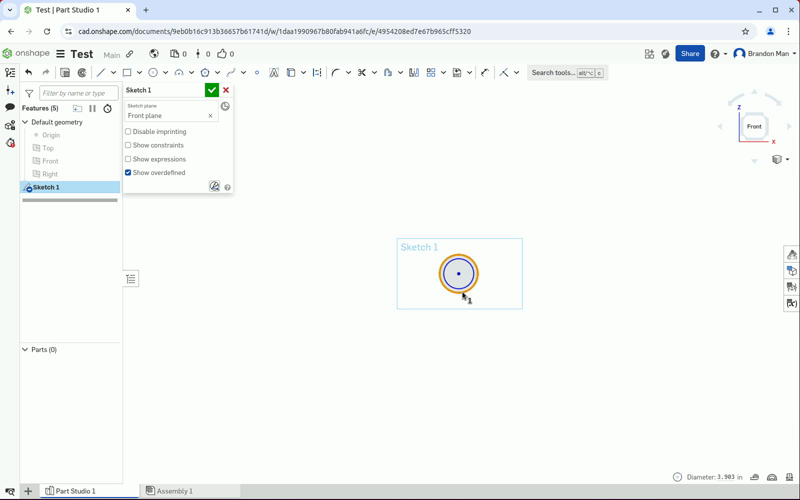
scroll(-6)
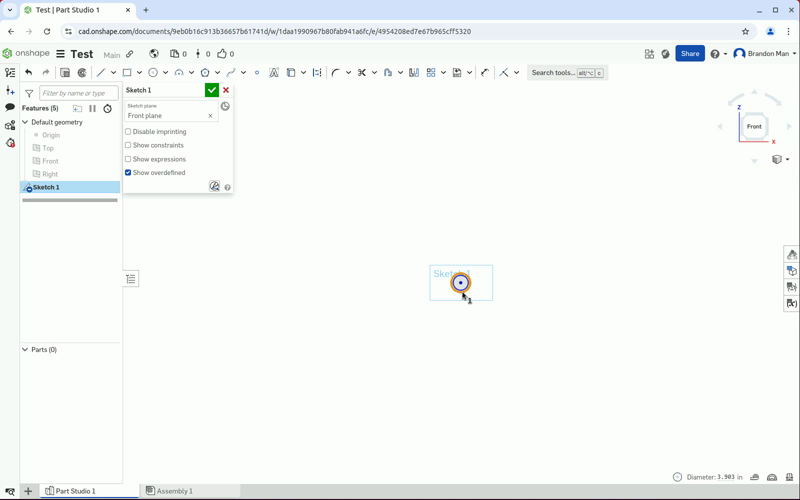
mouse_move(73, 352)
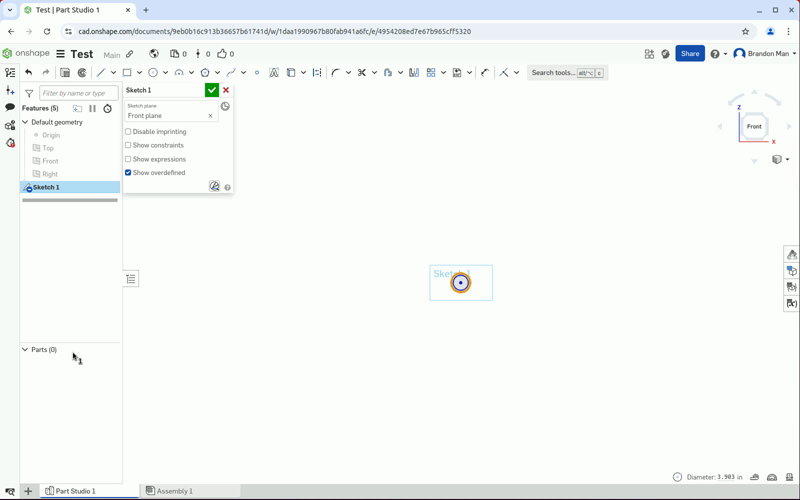
key(shift+y)
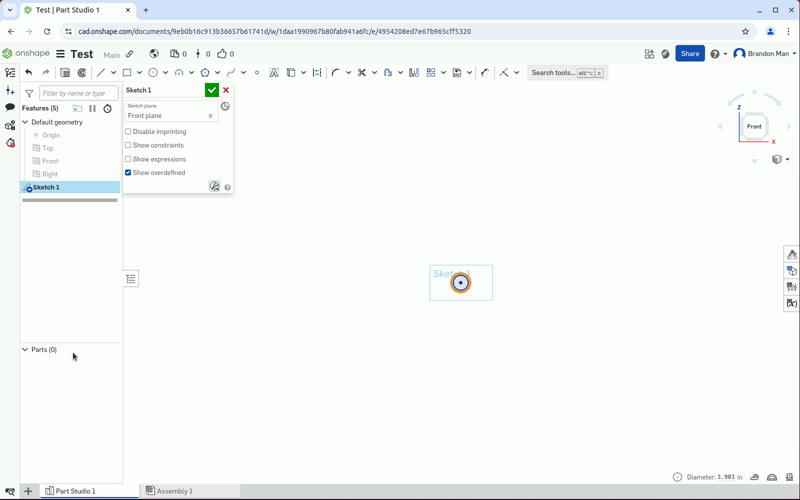
key(shift+e)
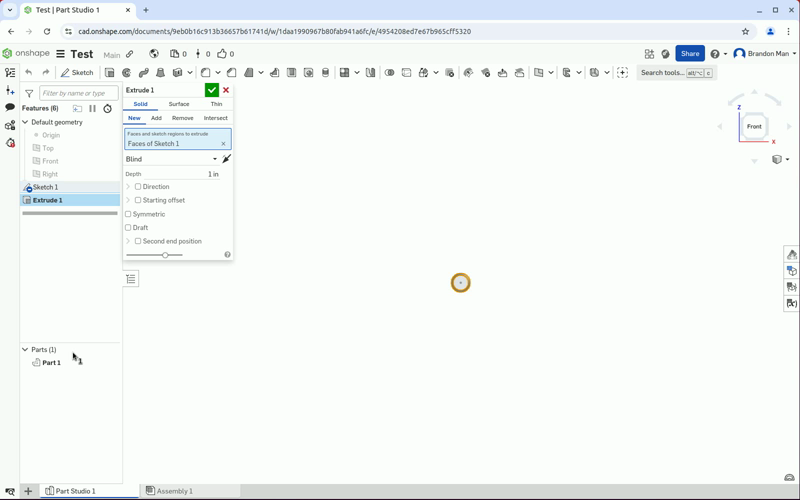
mouse_move(143, 106)
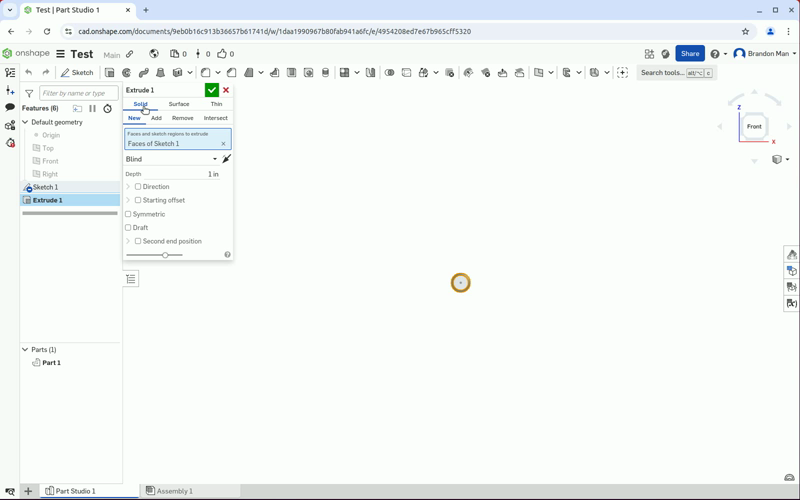
click(143, 106)
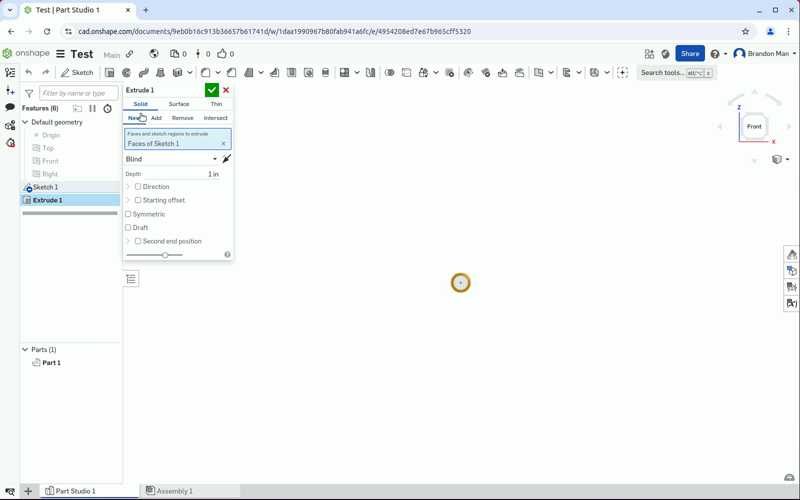
mouse_move(137, 120)
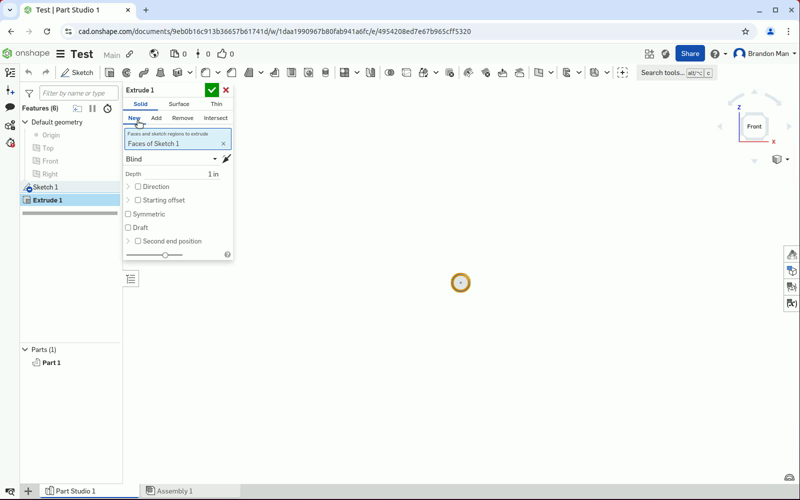
click(137, 120)
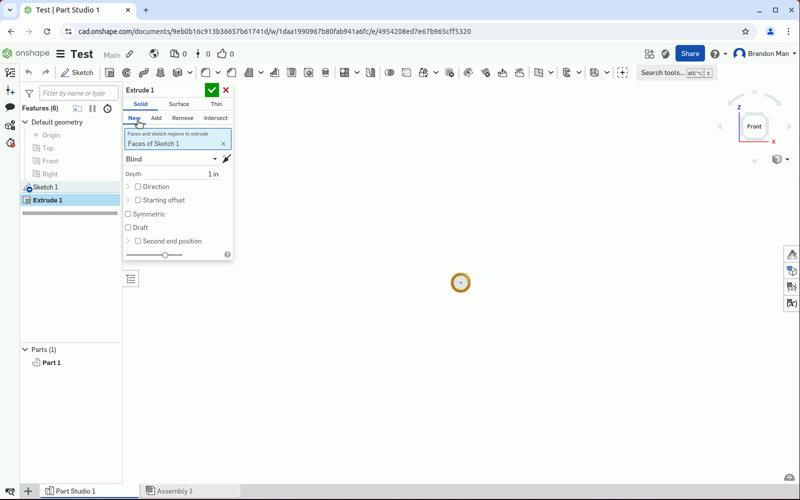
key(tab, 4)
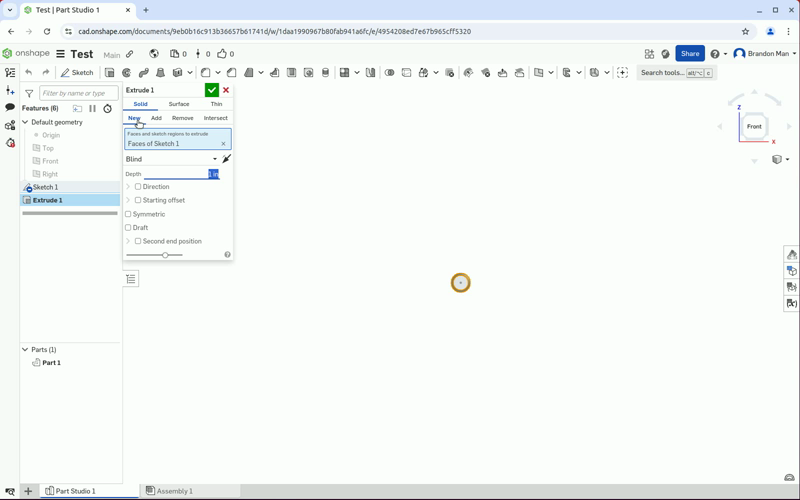
text(25.516)
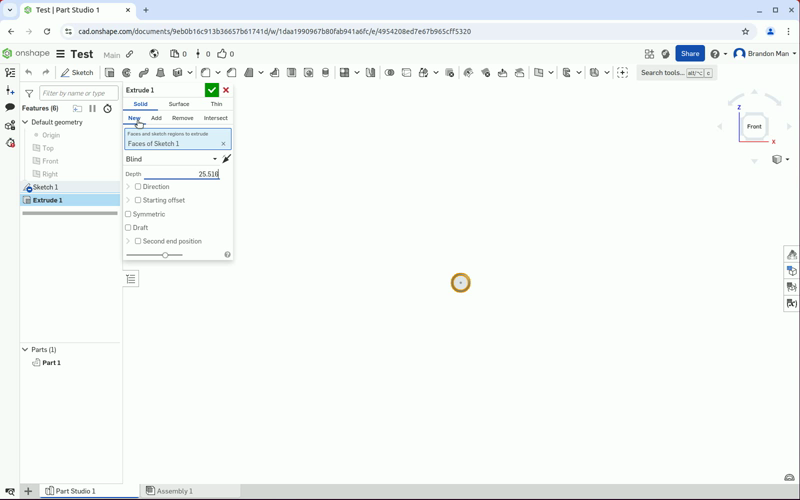
key(tab, 3)
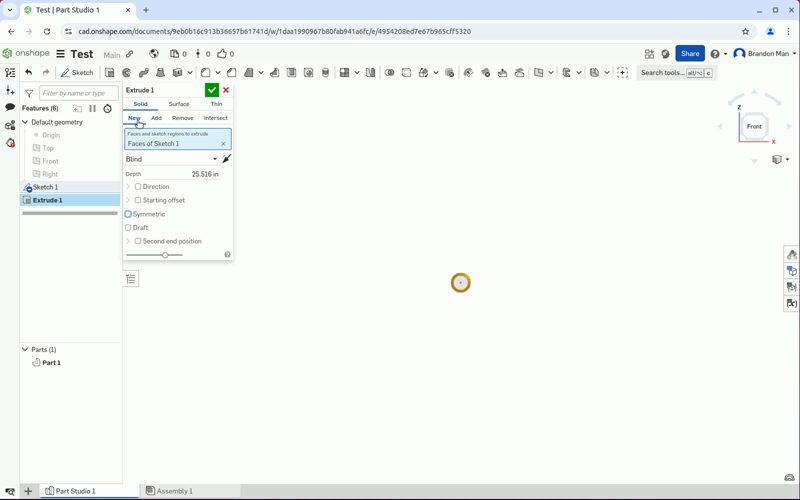
key(space)
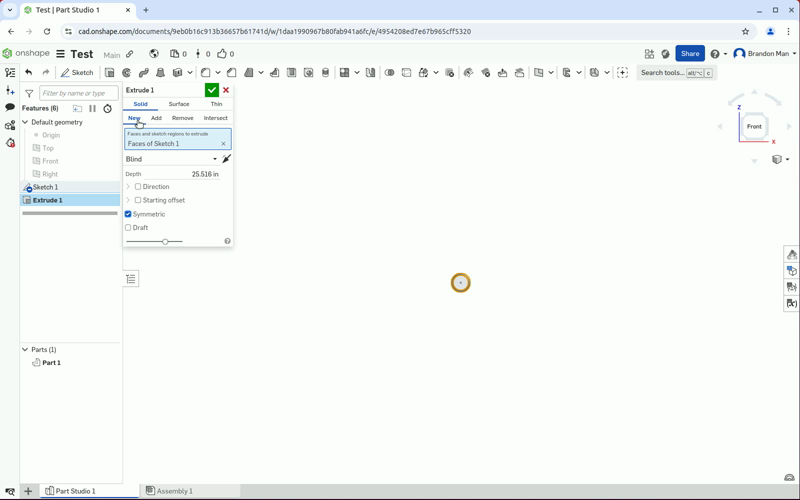
key(enter)
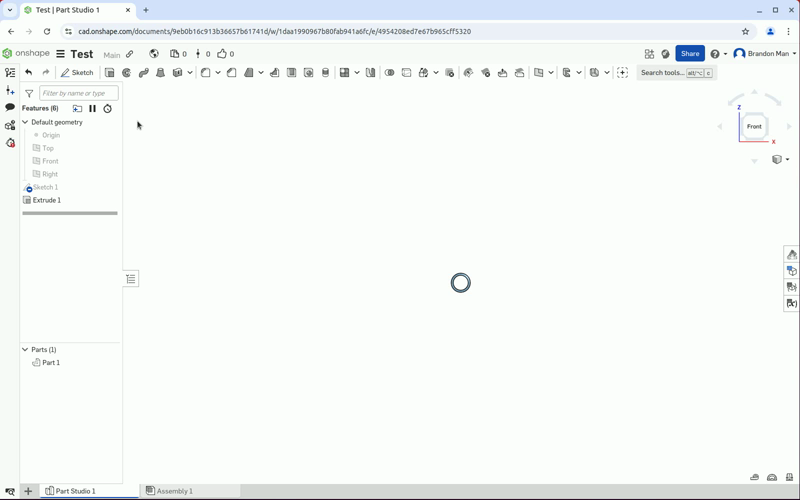
key(shift+h)
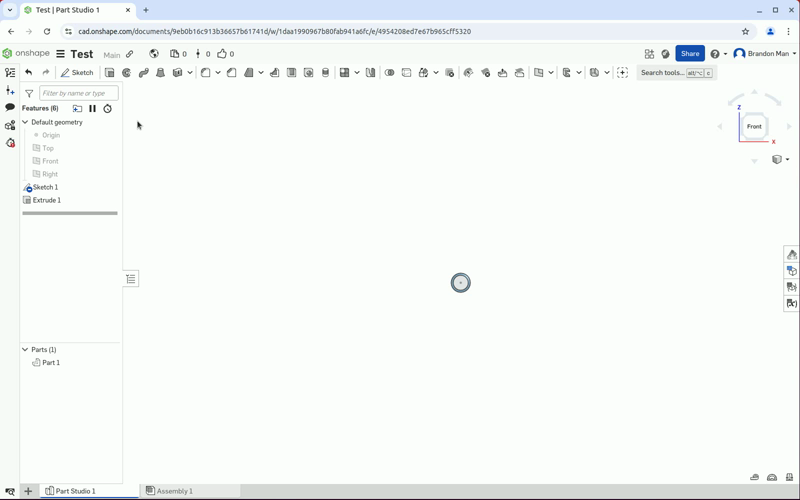
key(shift+h)
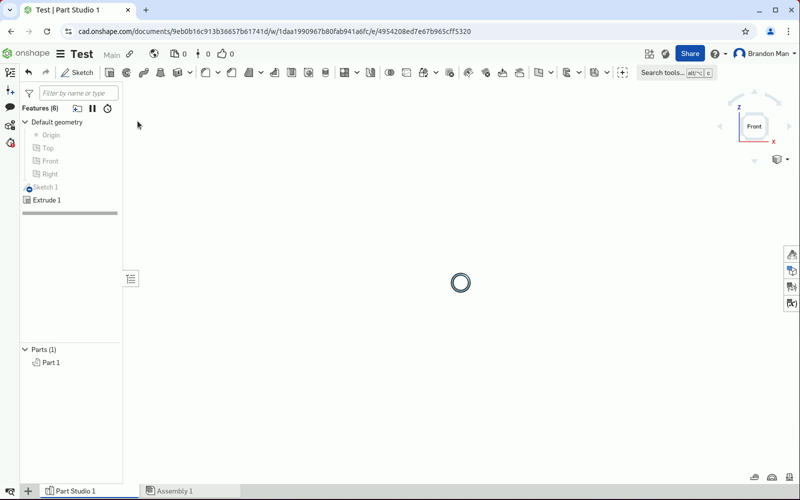
mouse_move(73, 189)
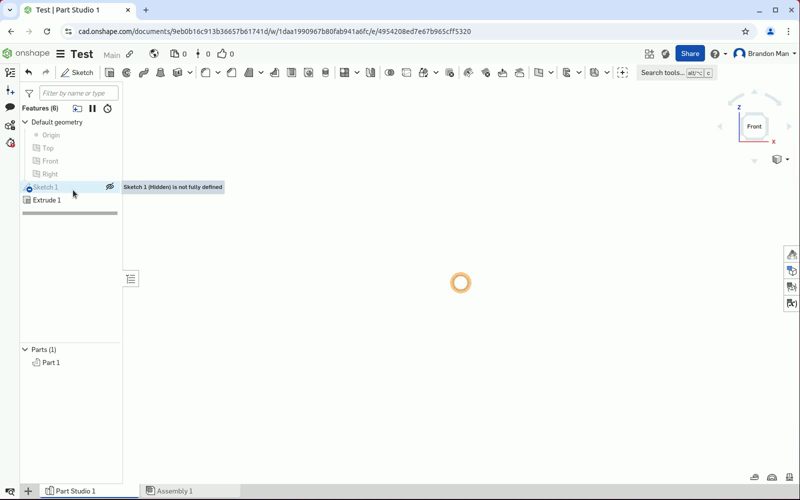
click(73, 189)
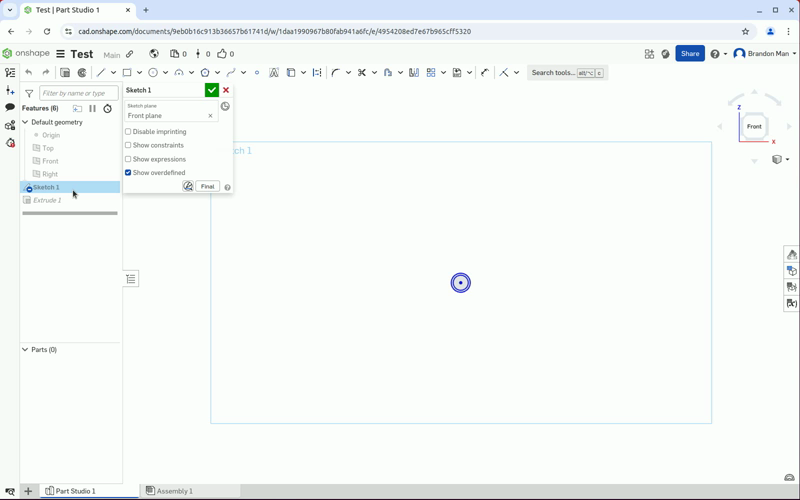
mouse_move(229, 92)
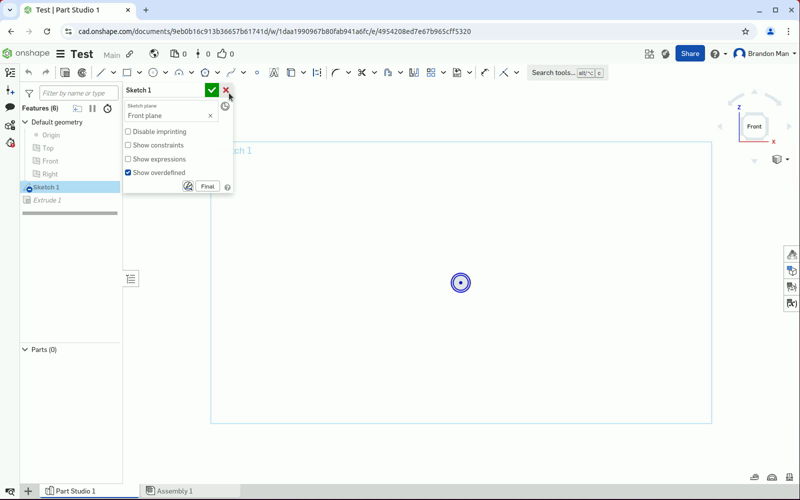
click(229, 92)
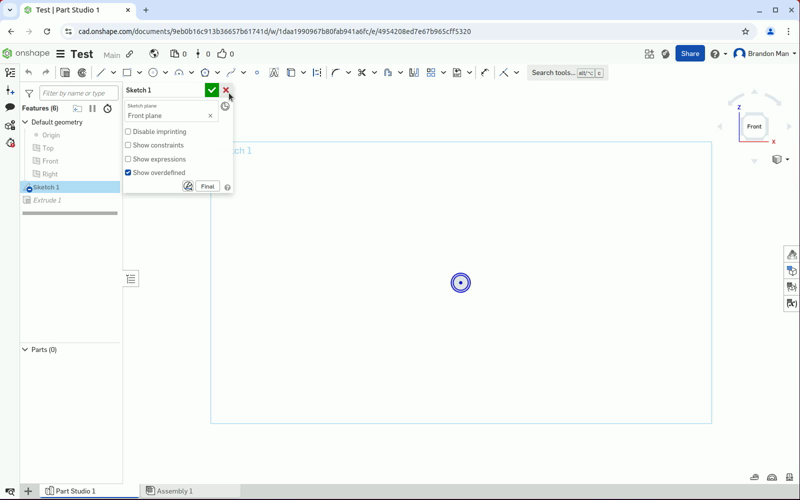
key(shift+s)
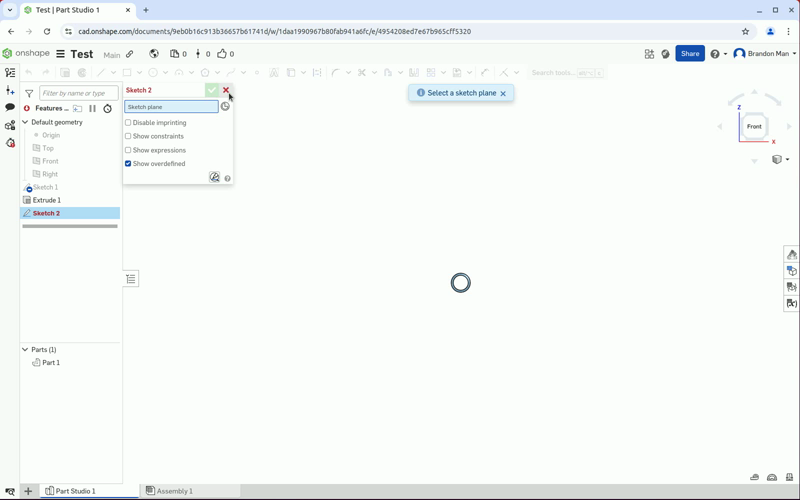
mouse_move(73, 163)
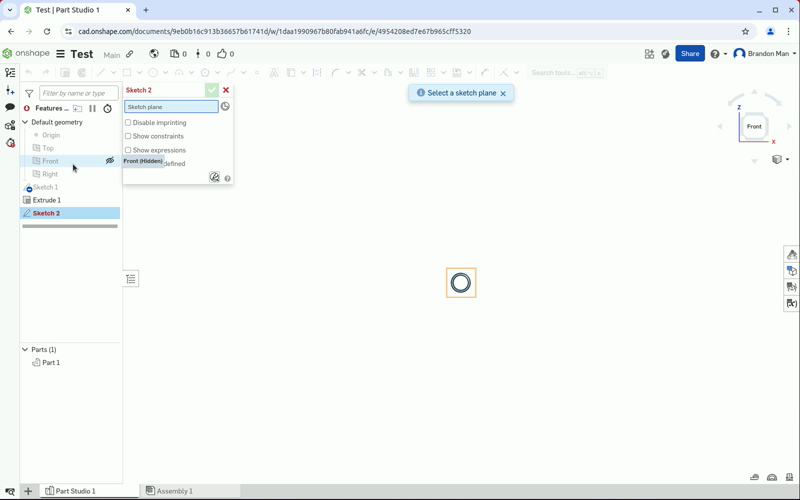
click(73, 163)
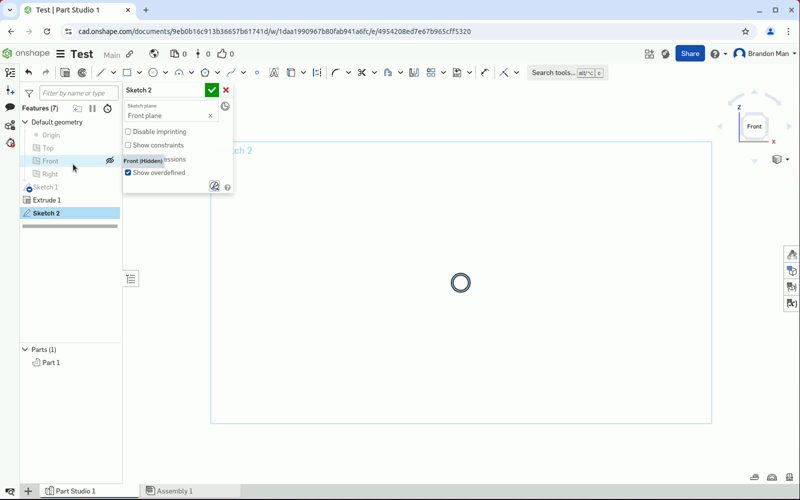
mouse_move(73, 352)
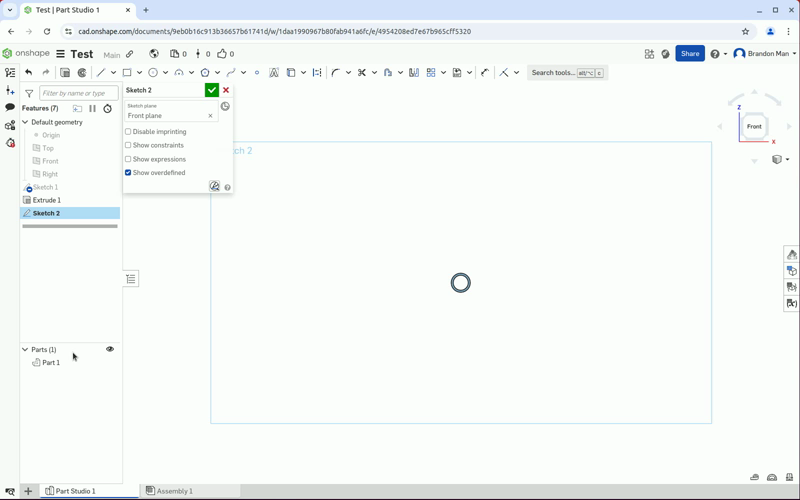
key(y)
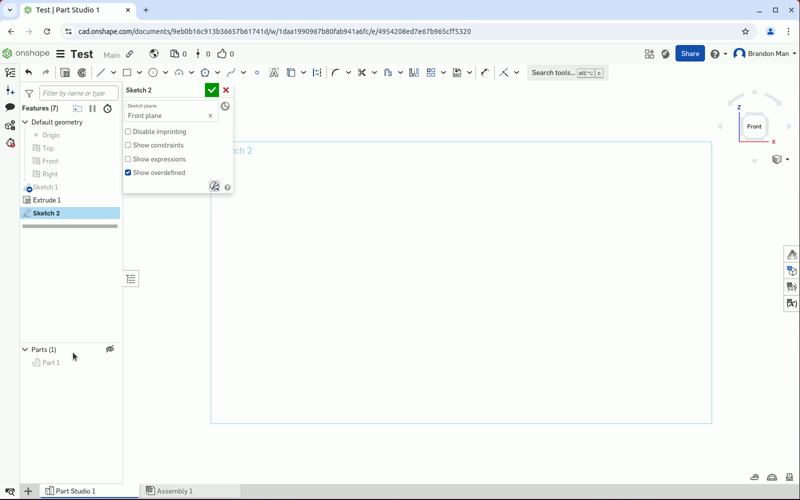
key(l)
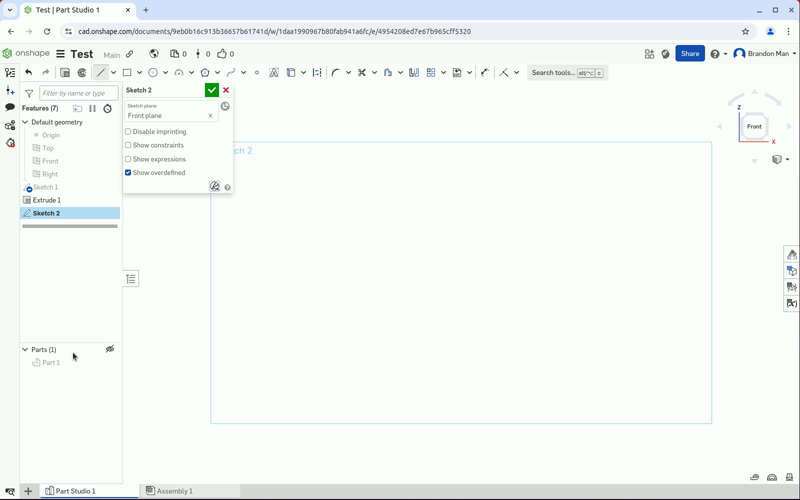
key_down(shift)
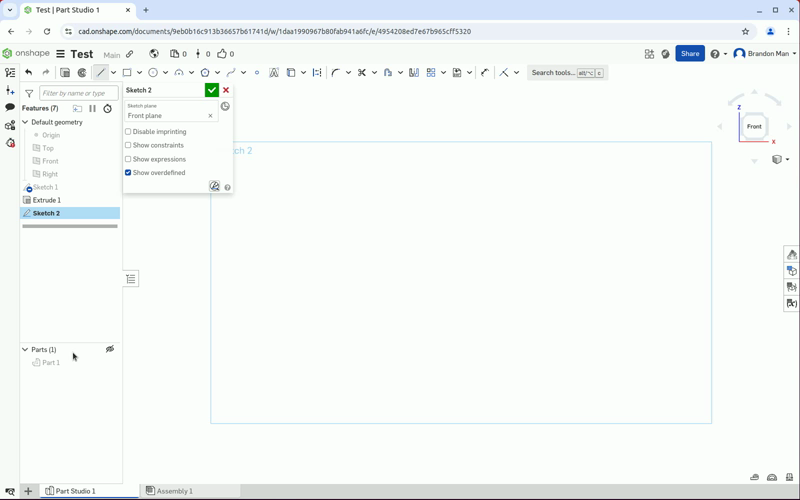
mouse_move(447, 295)
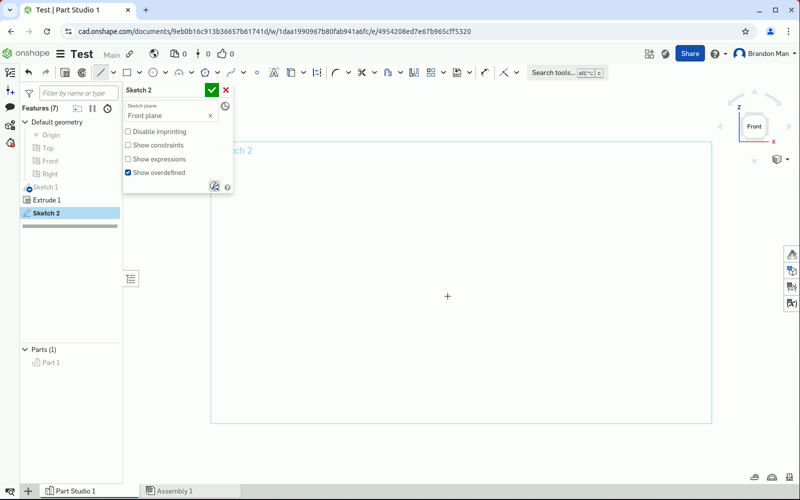
click(447, 295)
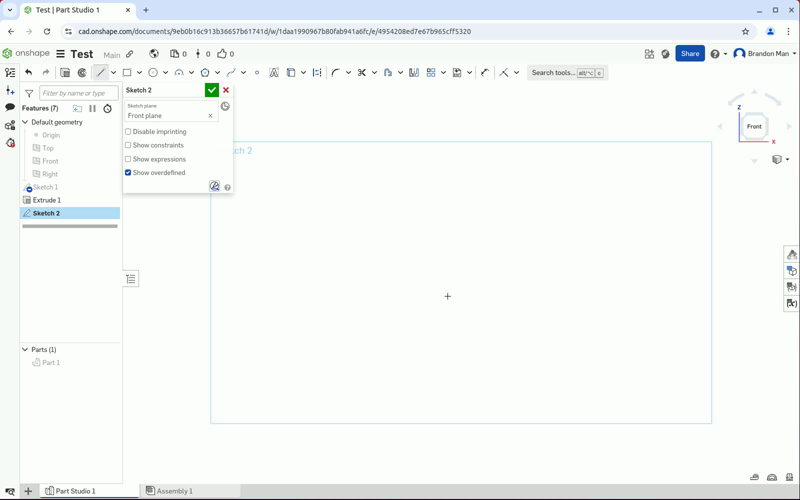
key_up(shift)
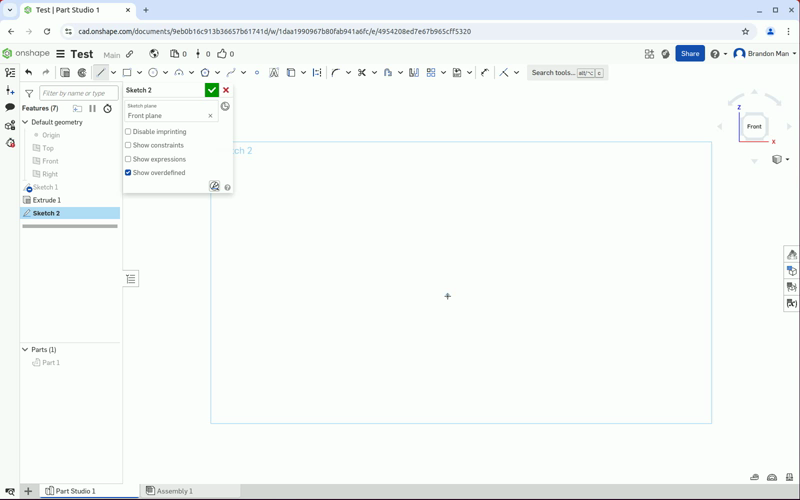
key_down(shift)
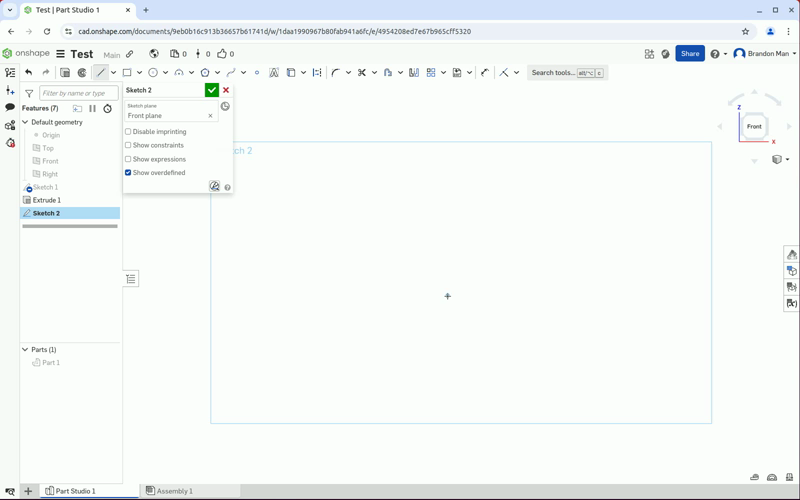
mouse_move(477, 295)
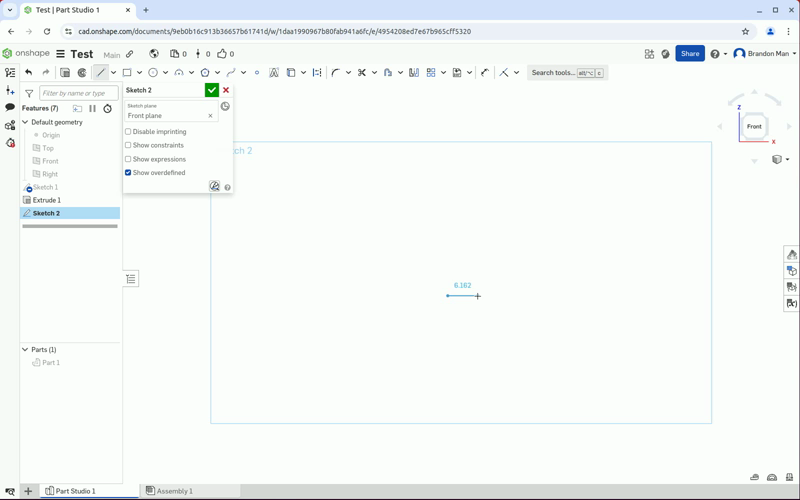
mouse_move(461, 295)
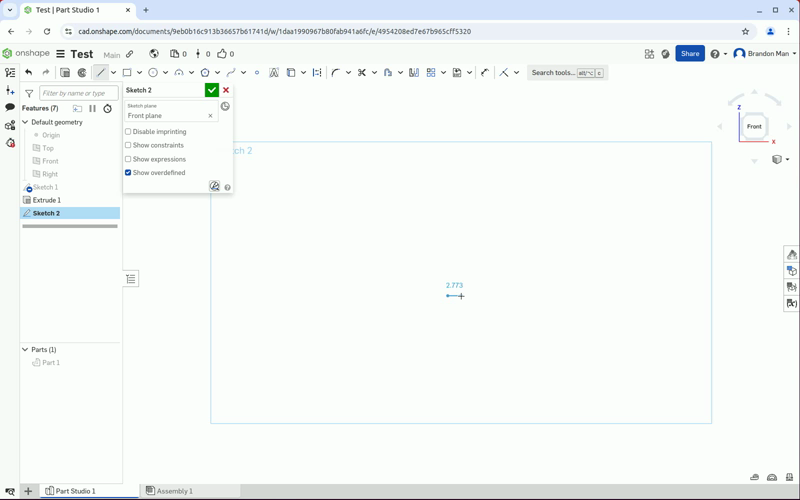
click(461, 295)
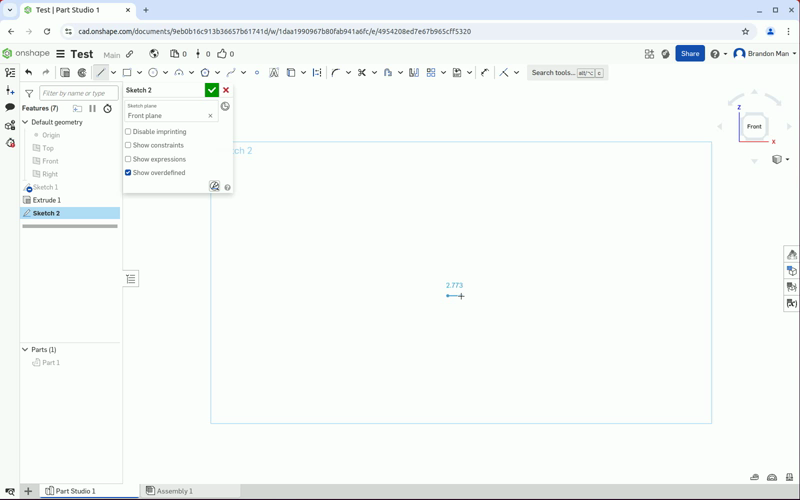
key_up(shift)
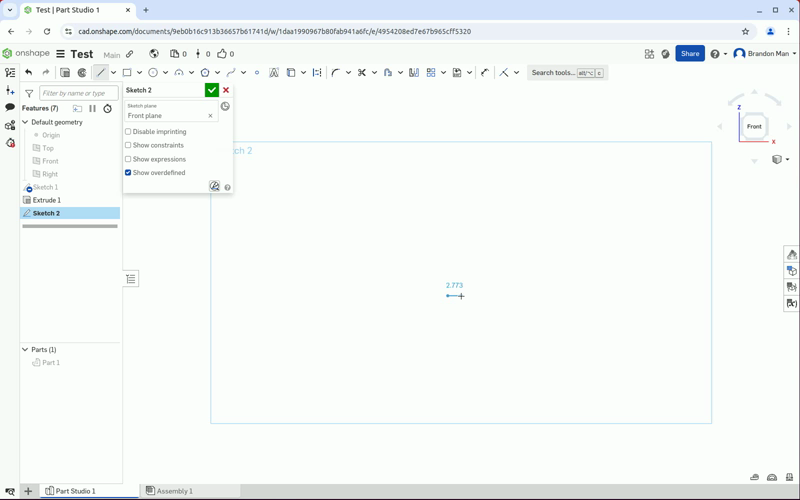
key_down(shift)
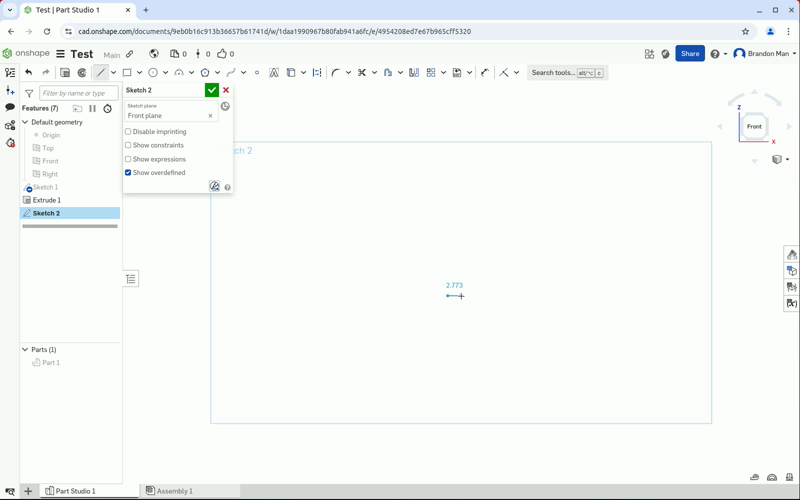
mouse_move(491, 295)
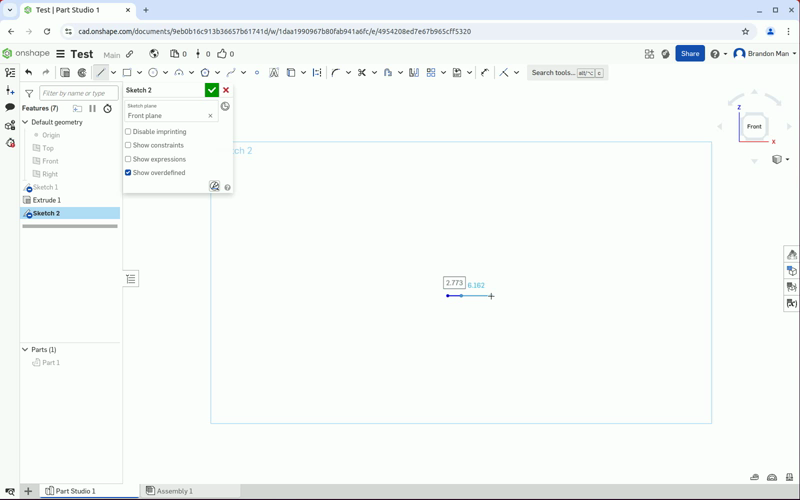
mouse_move(472, 295)
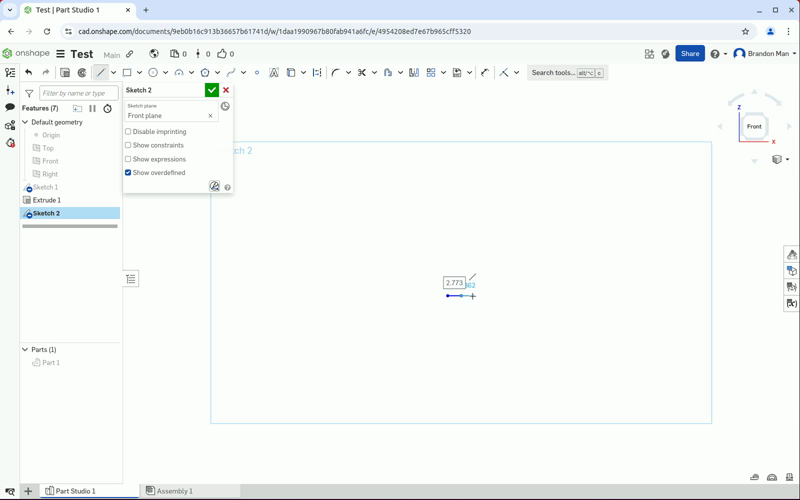
click(472, 295)
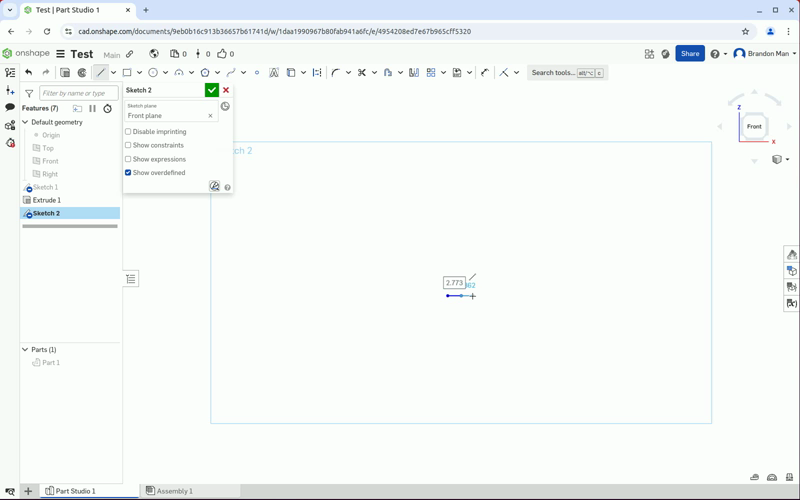
key_up(shift)
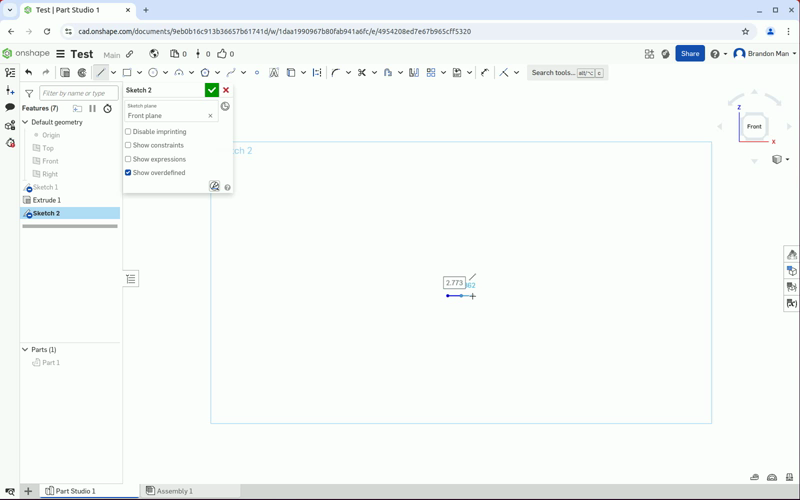
key_down(shift)
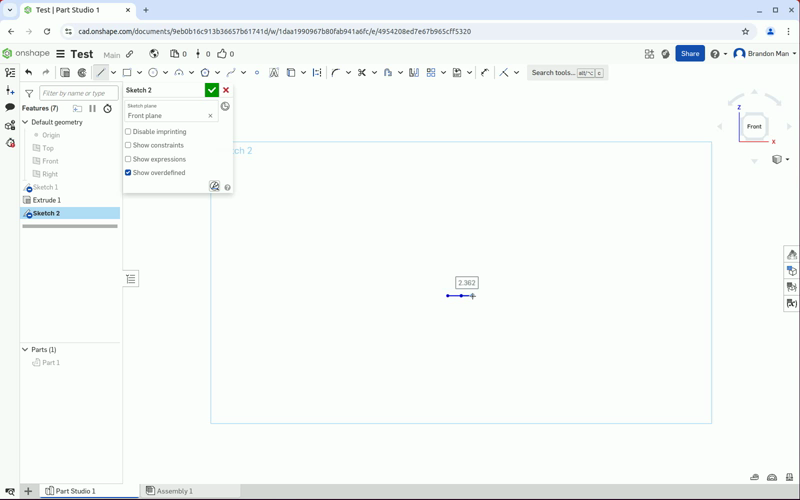
mouse_move(472, 170)
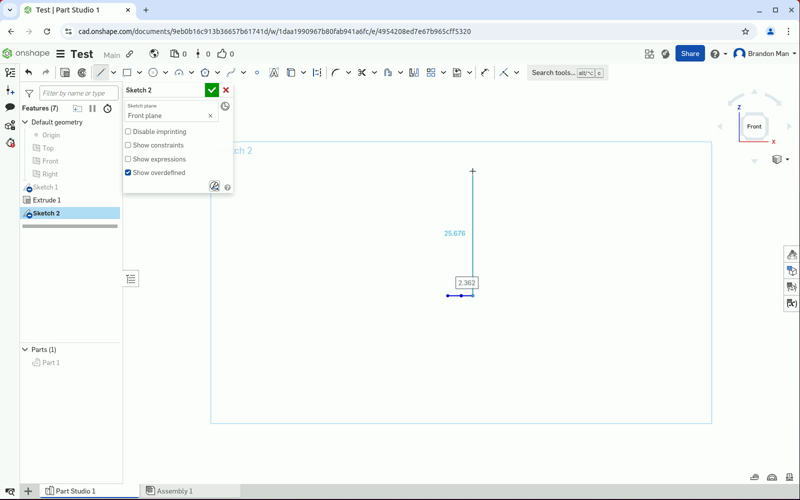
click(472, 170)
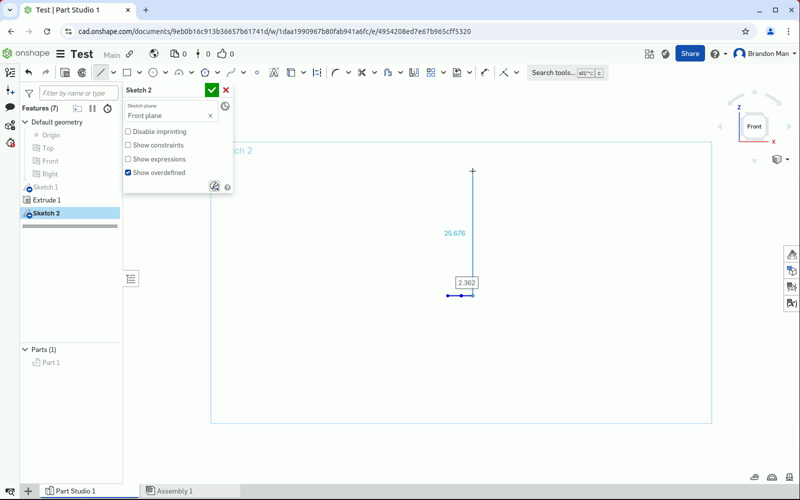
key_up(shift)
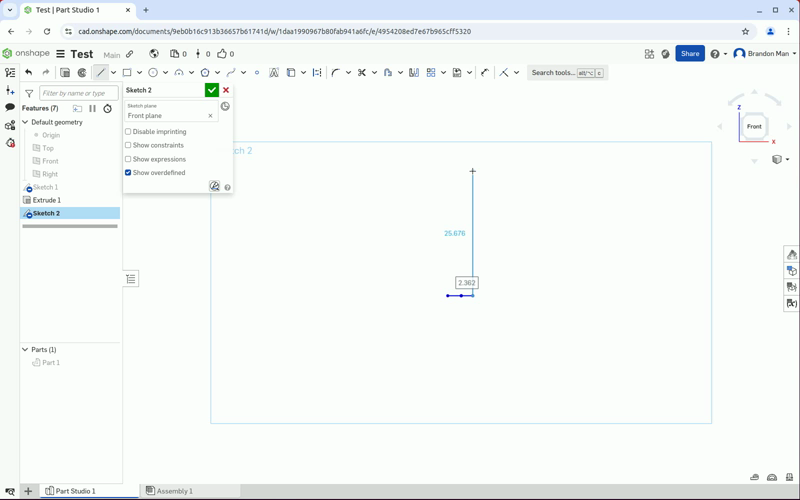
key_down(shift)
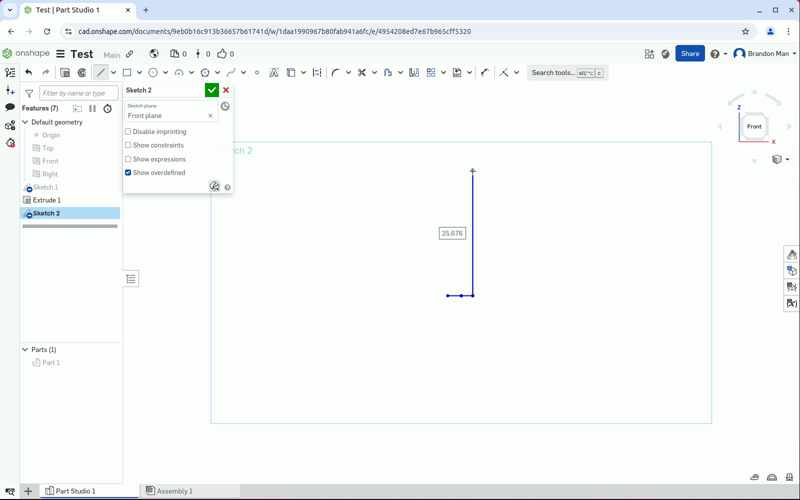
mouse_move(502, 170)
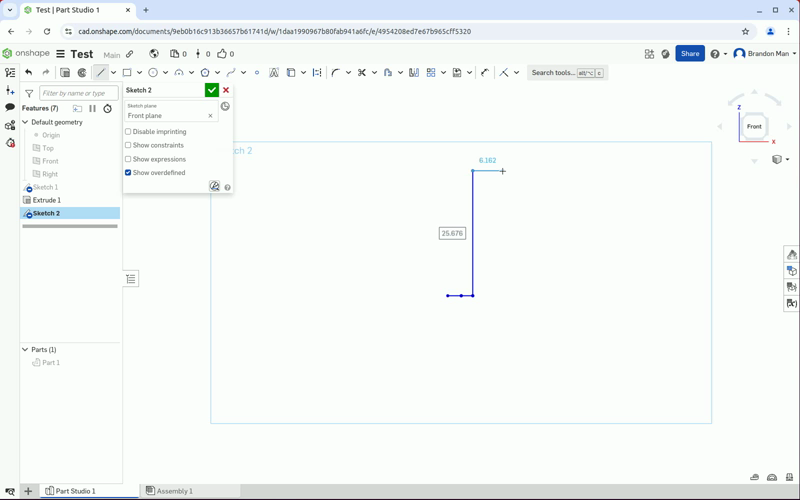
mouse_move(461, 170)
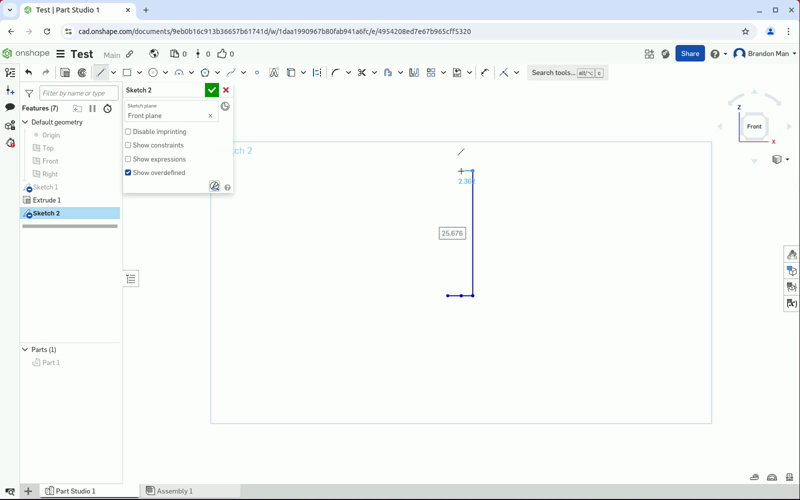
click(461, 170)
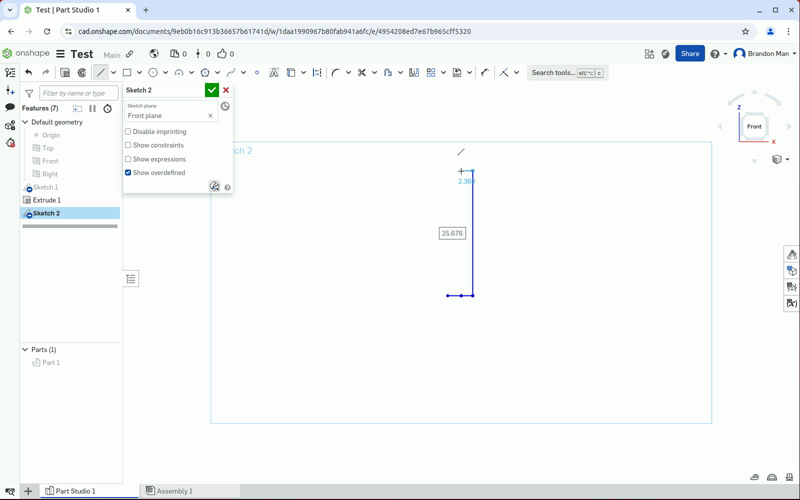
key_up(shift)
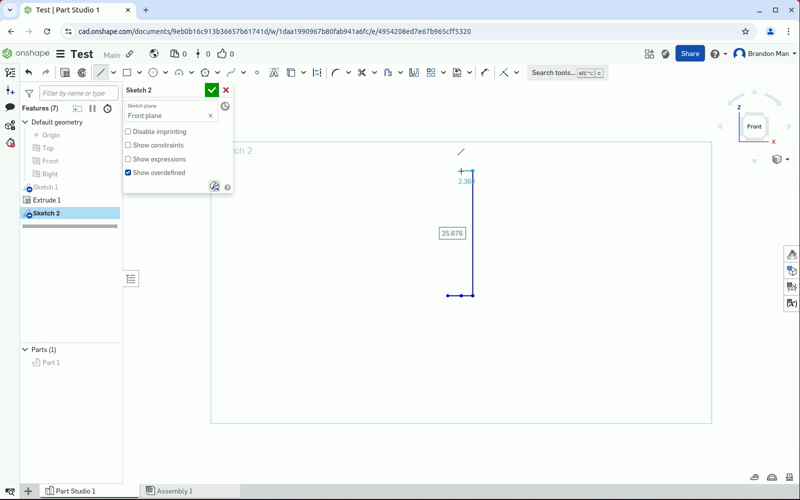
key_down(shift)
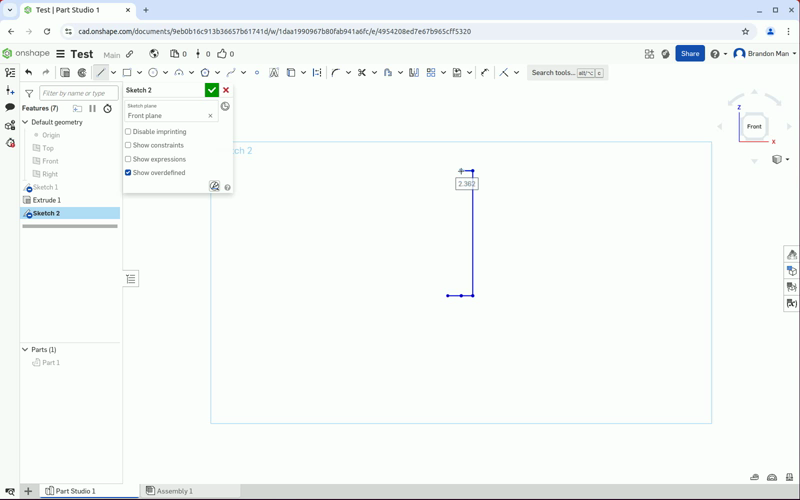
mouse_move(491, 170)
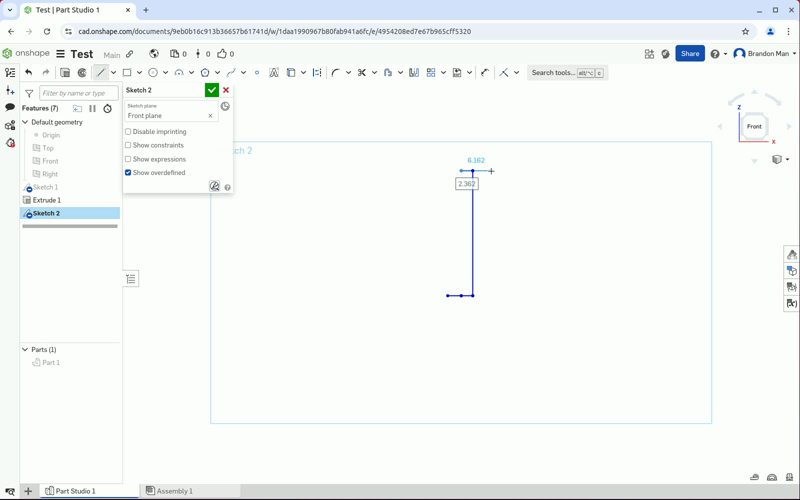
mouse_move(447, 170)
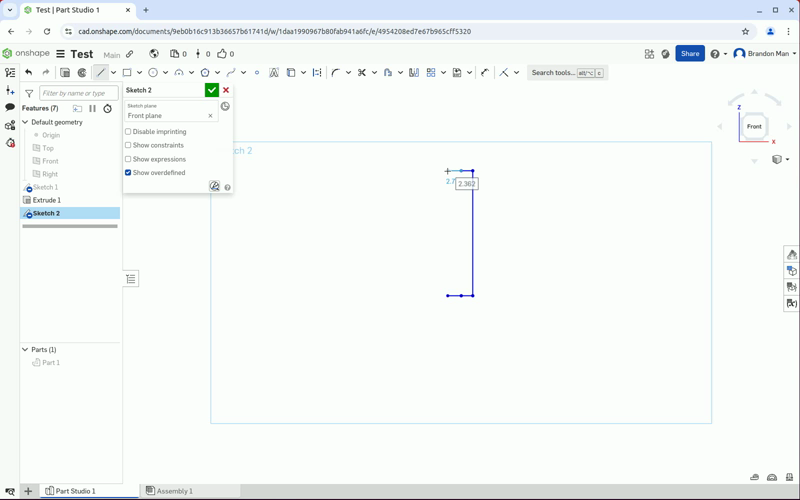
click(447, 170)
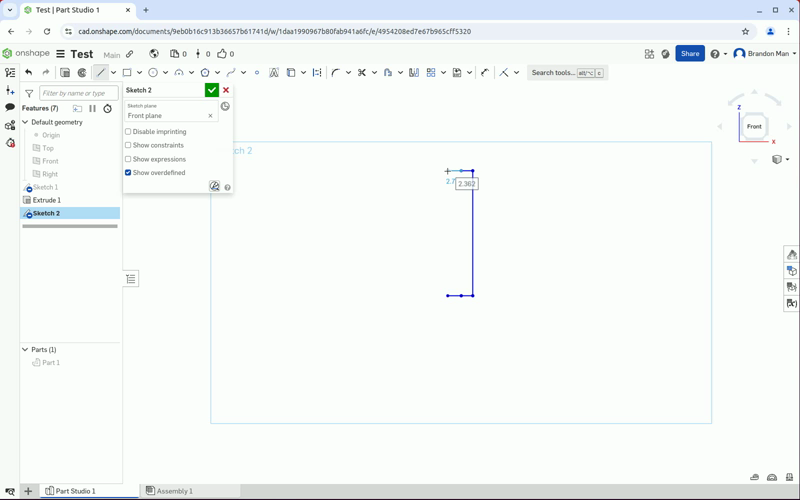
key_up(shift)
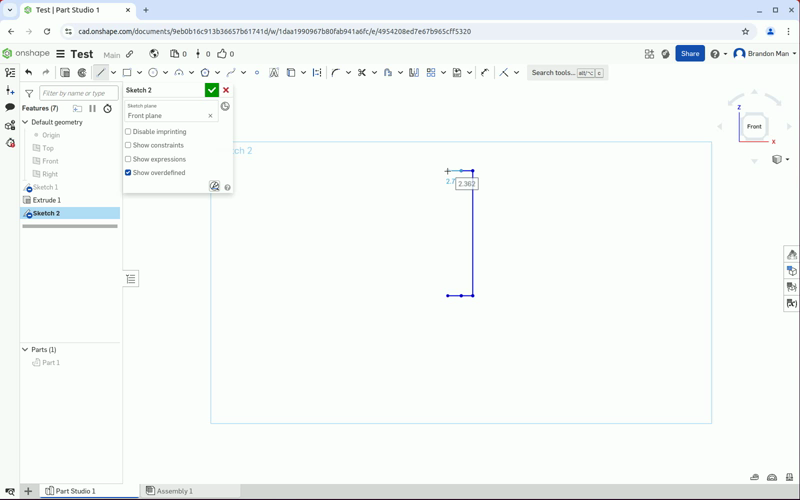
key_down(shift)
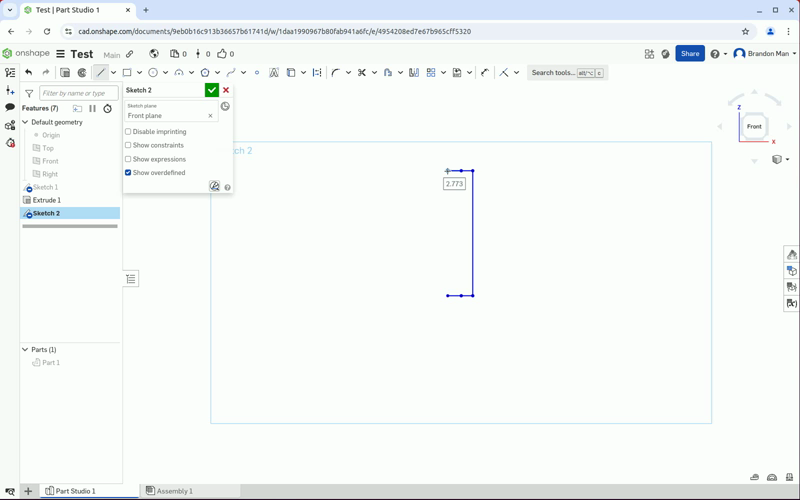
mouse_move(447, 295)
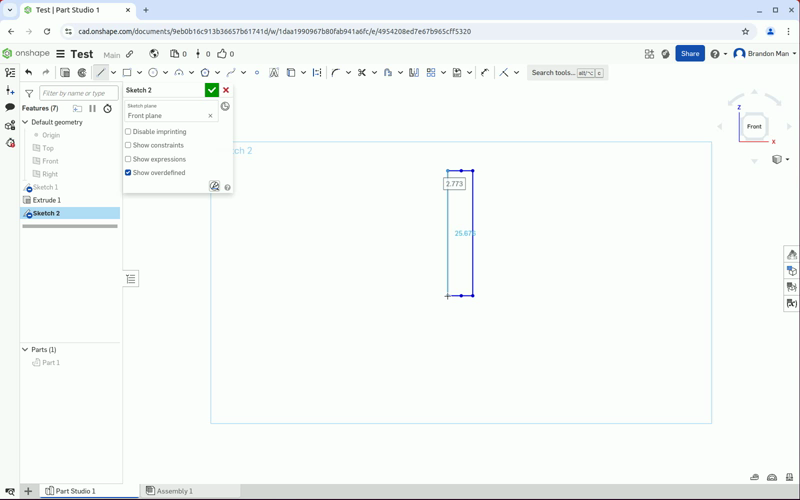
key_up(shift)
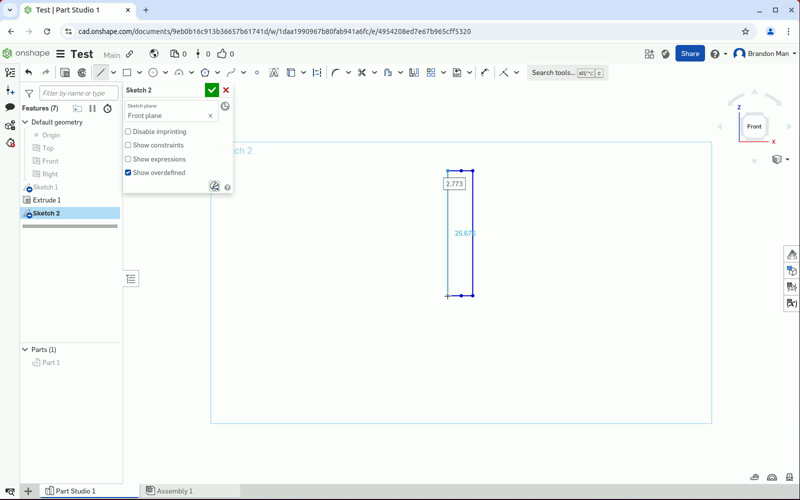
click(447, 295)
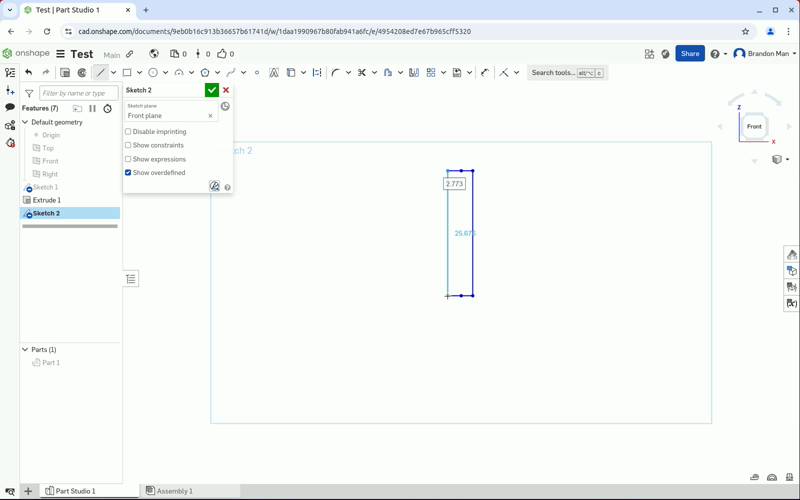
key(esc)
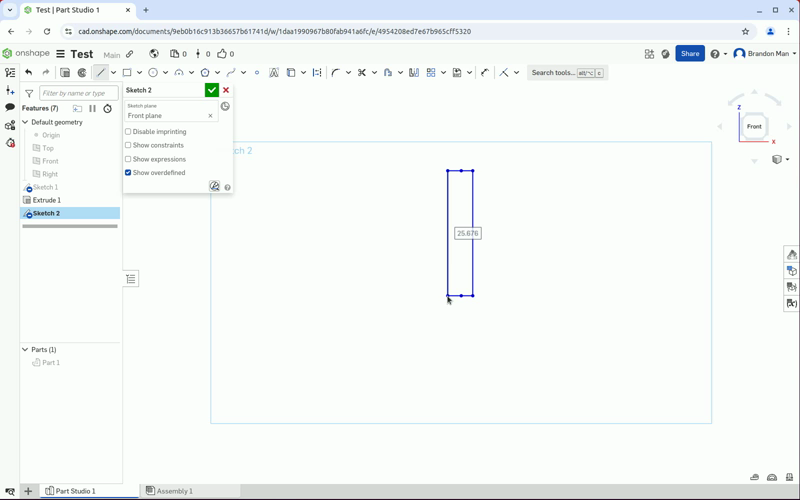
mouse_move(467, 288)
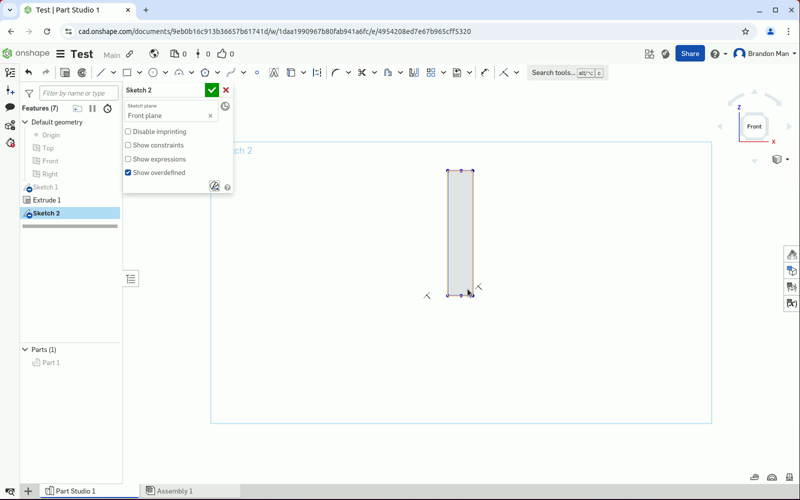
click(467, 288)
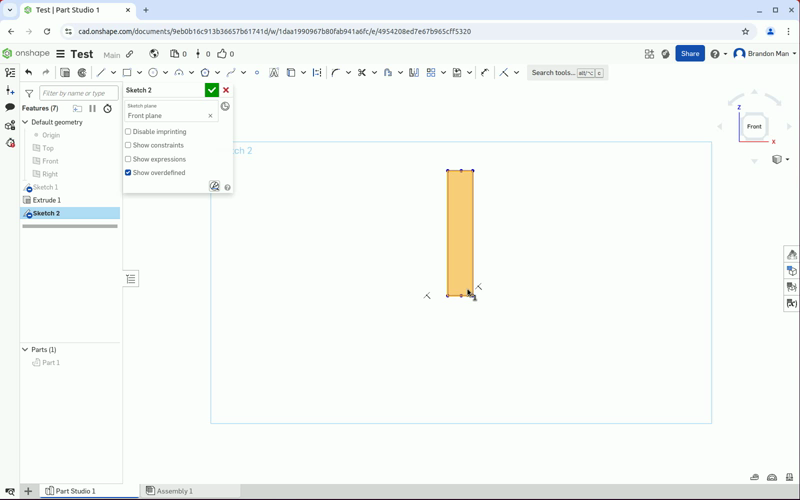
mouse_move(73, 352)
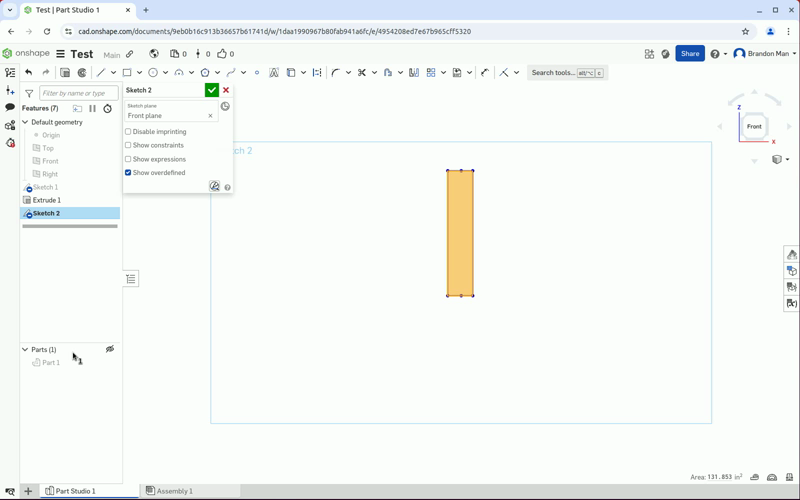
key(shift+y)
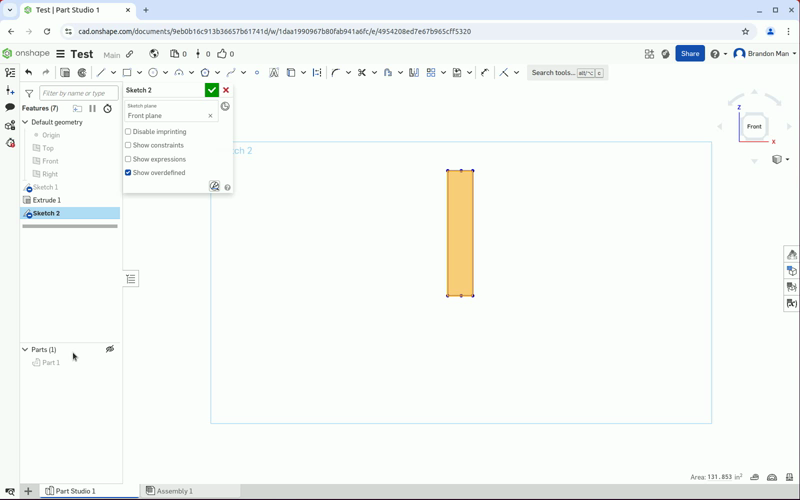
key(shift+e)
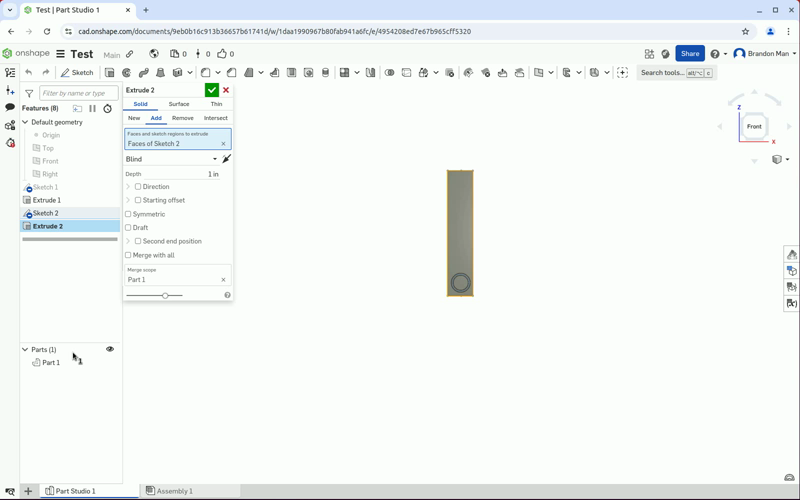
mouse_move(143, 106)
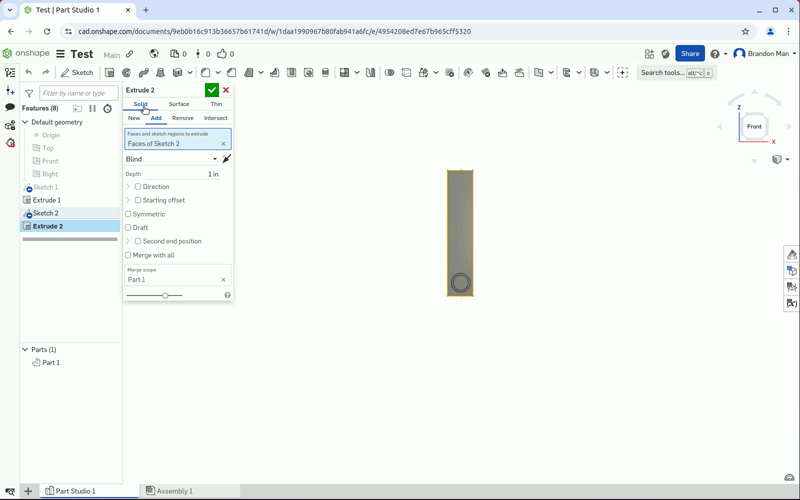
click(143, 106)
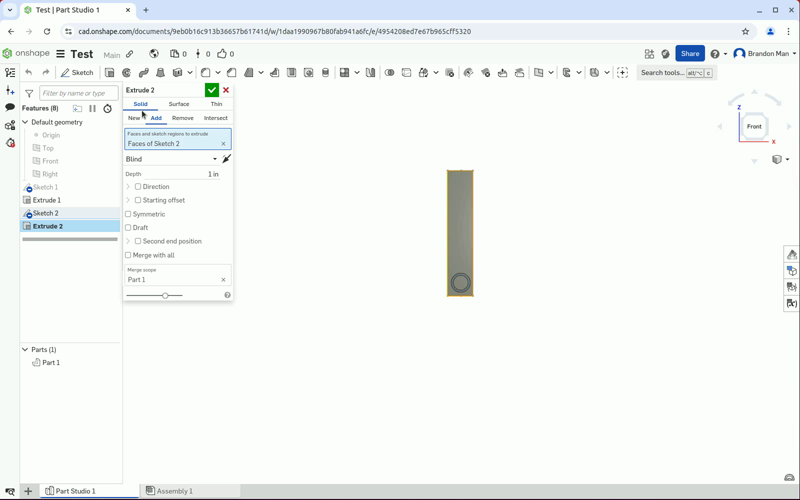
mouse_move(137, 120)
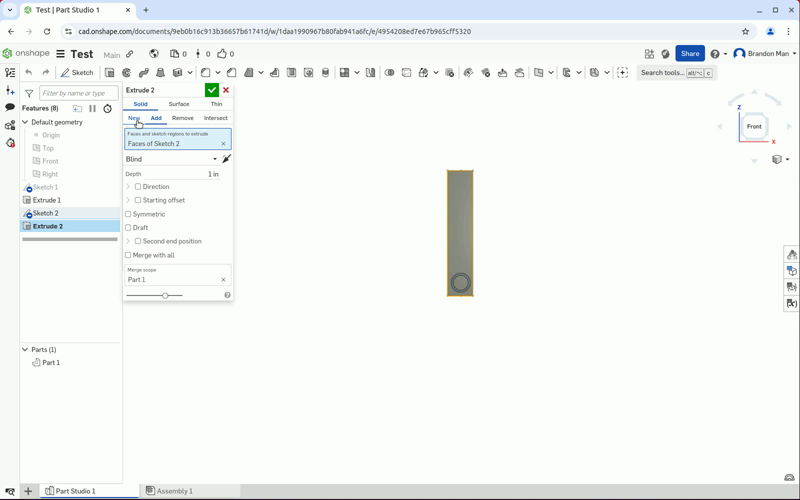
click(137, 120)
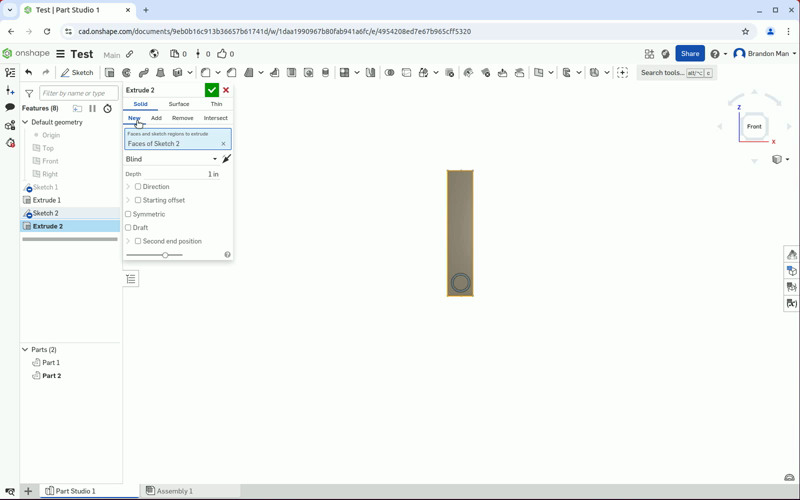
key(tab, 4)
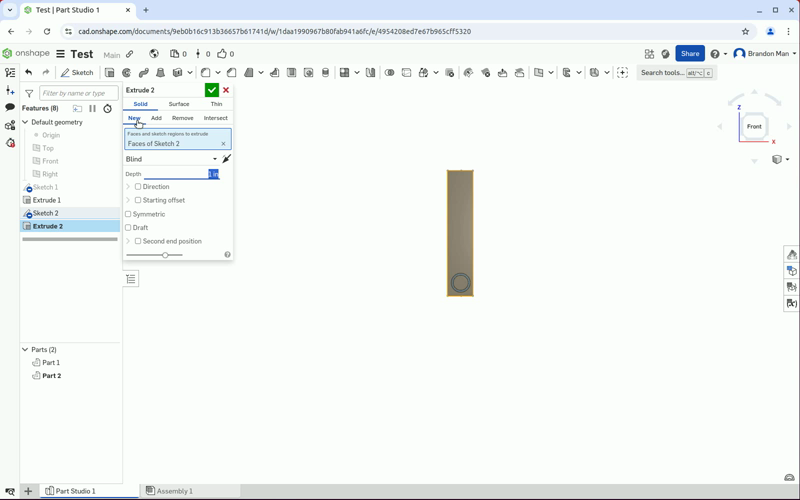
text(0.722)
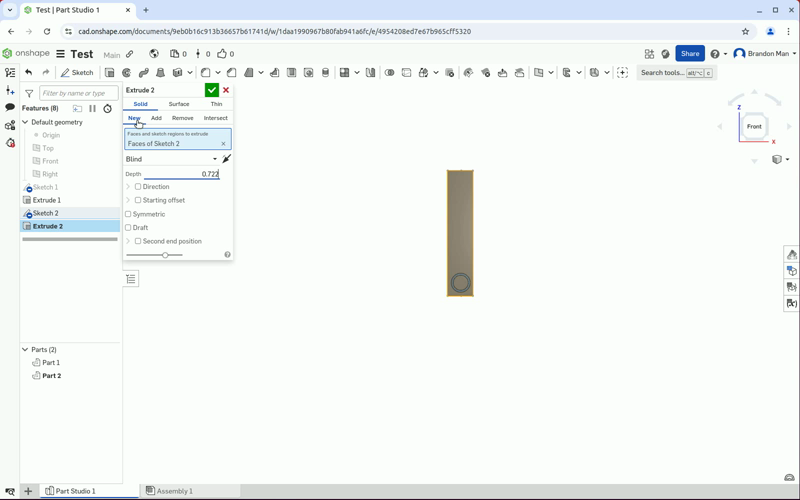
key(enter)
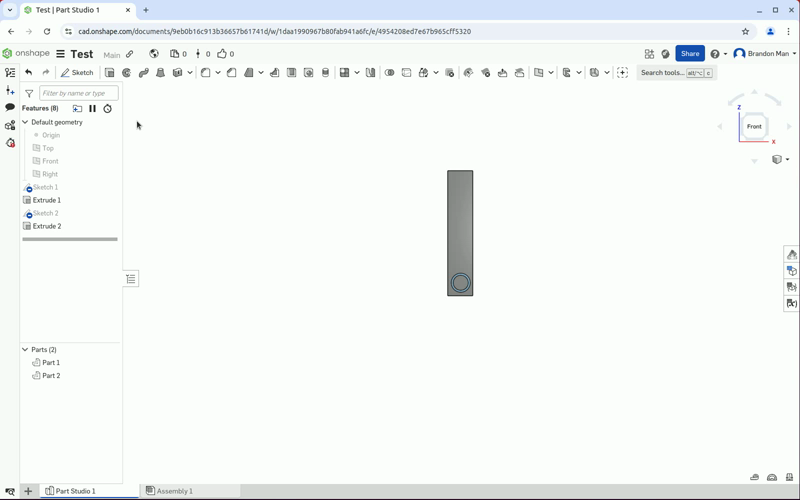
key(shift+h)
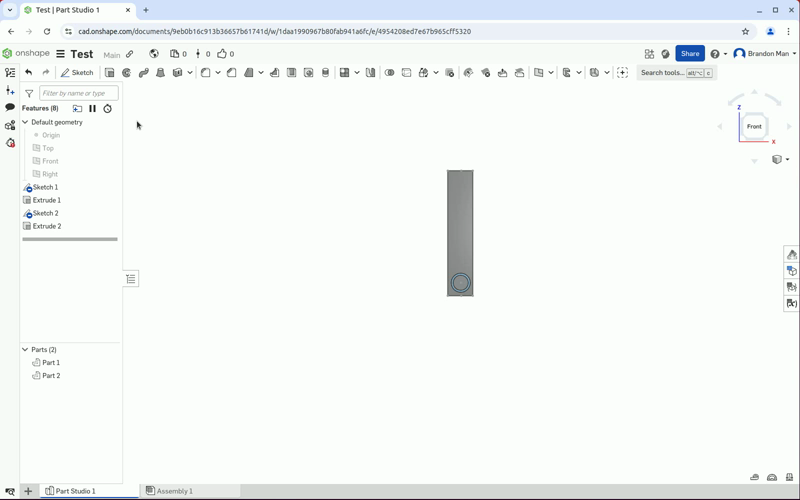
key(shift+h)
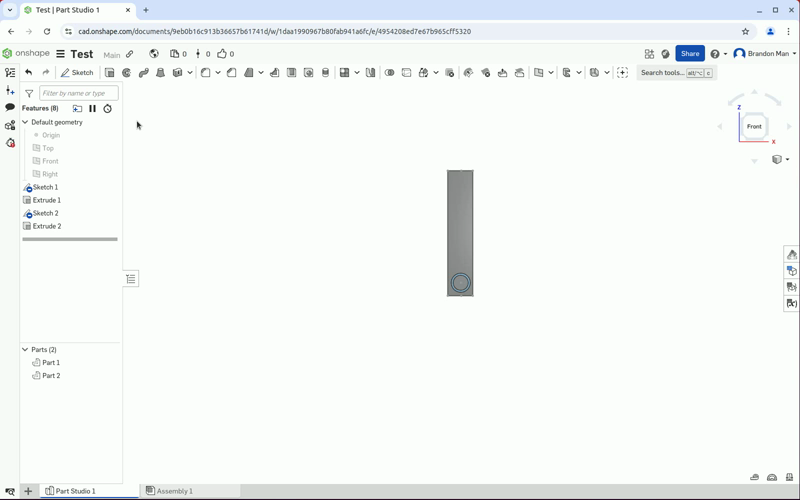
key(shift+7)
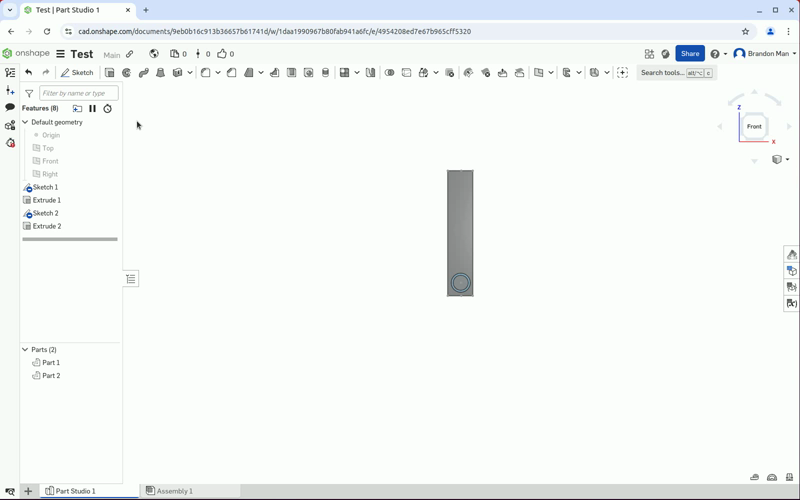
key(left, 2)
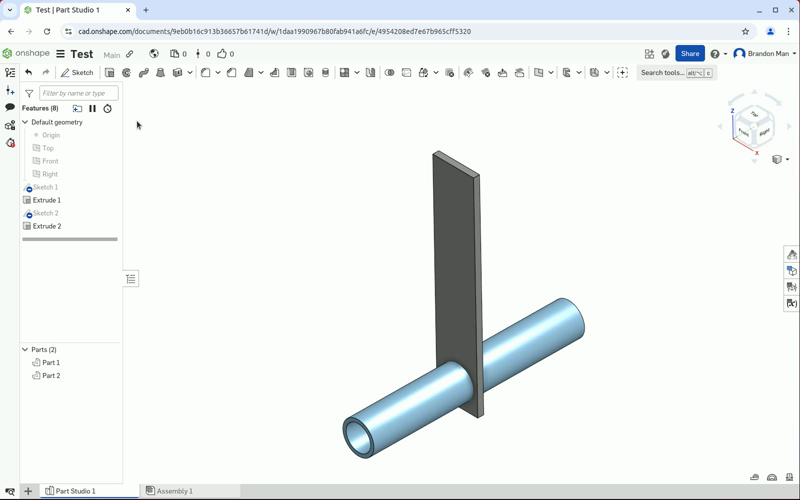
key(down, 2)
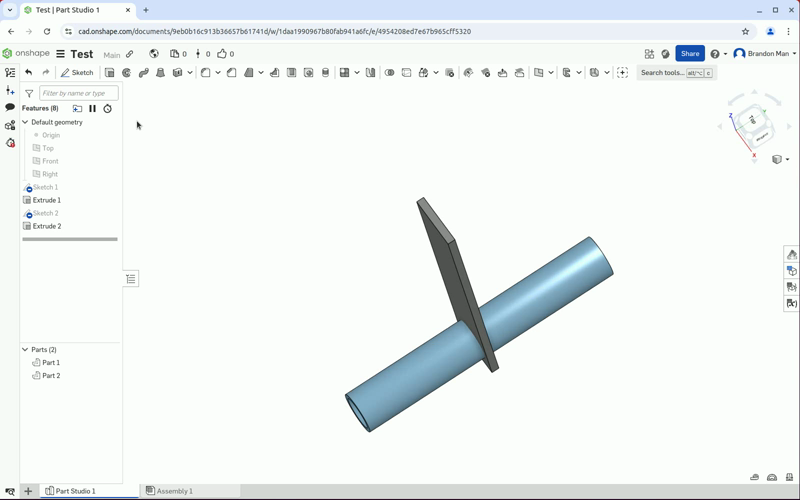
key(up, 2)
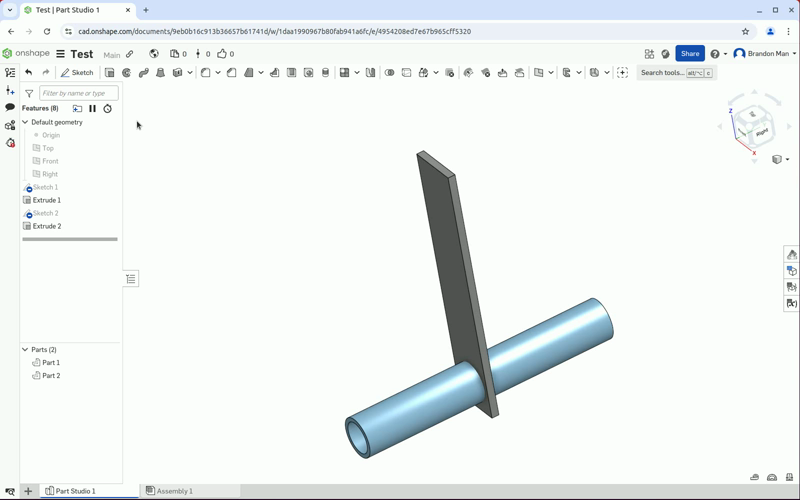
key(right, 2)
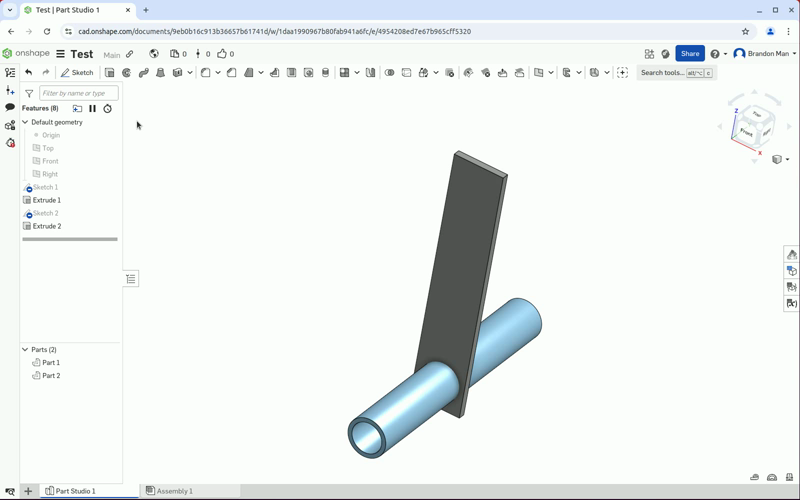
mouse_move(73, 189)
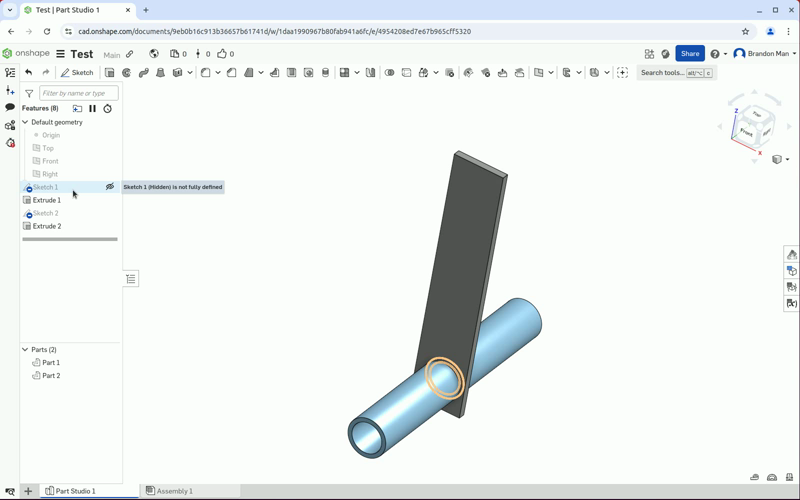
click(73, 189)